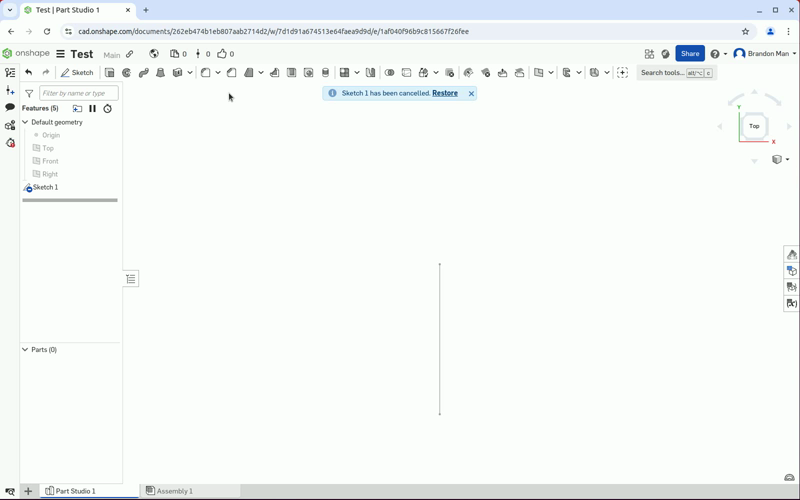
key(shift+h)
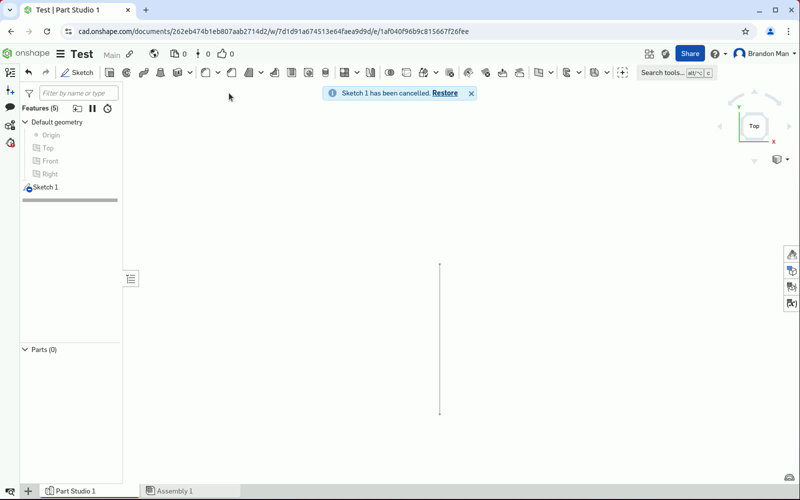
key(shift+s)
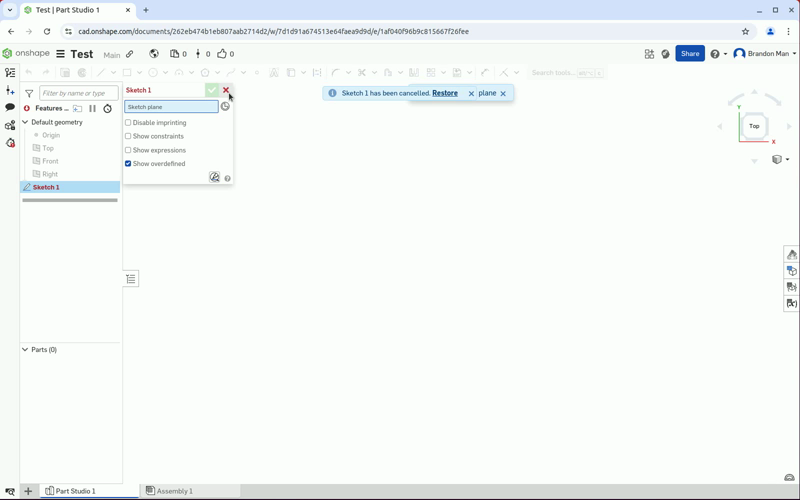
mouse_move(73, 150)
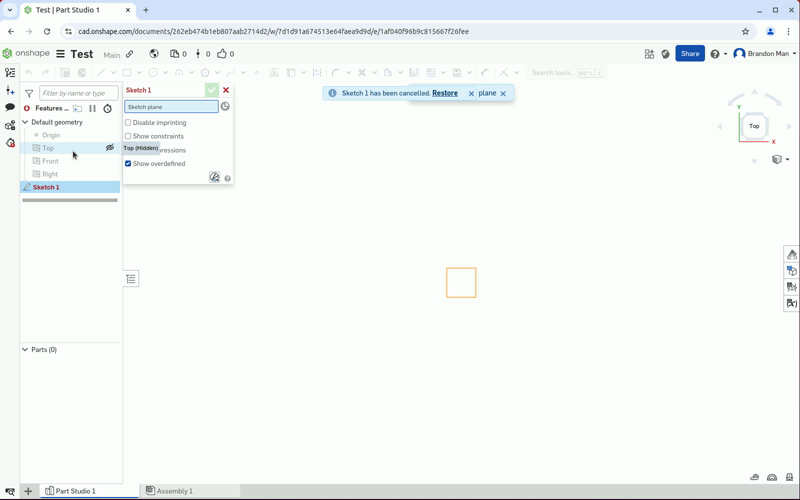
click(73, 150)
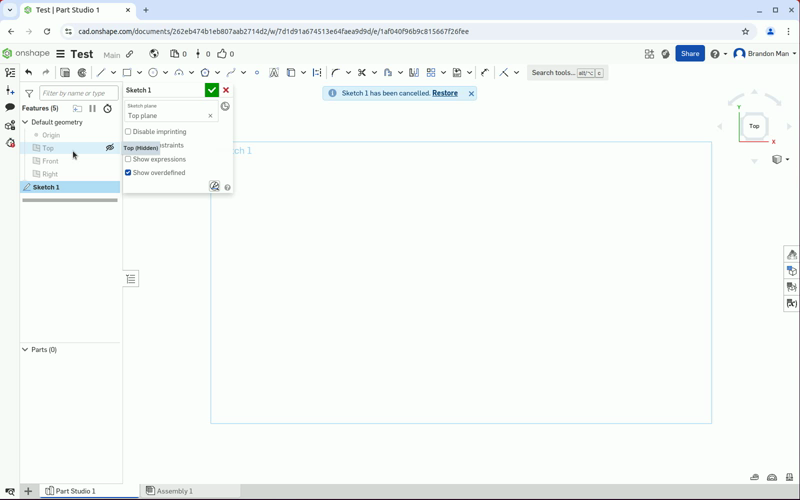
mouse_move(73, 352)
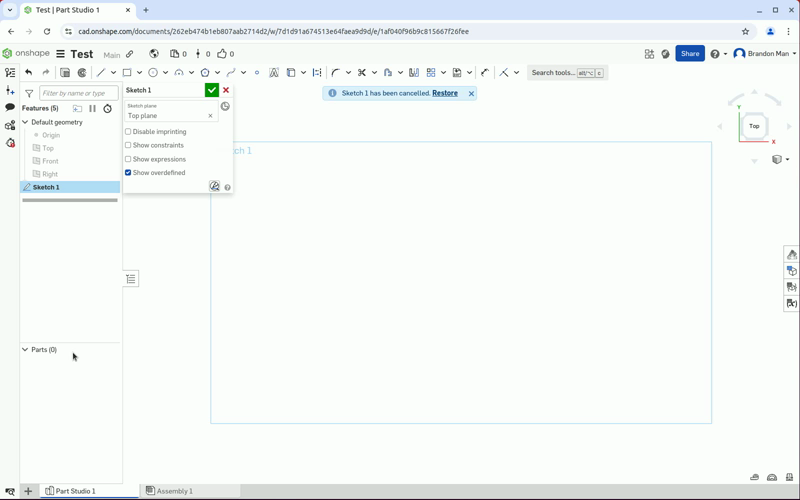
key(y)
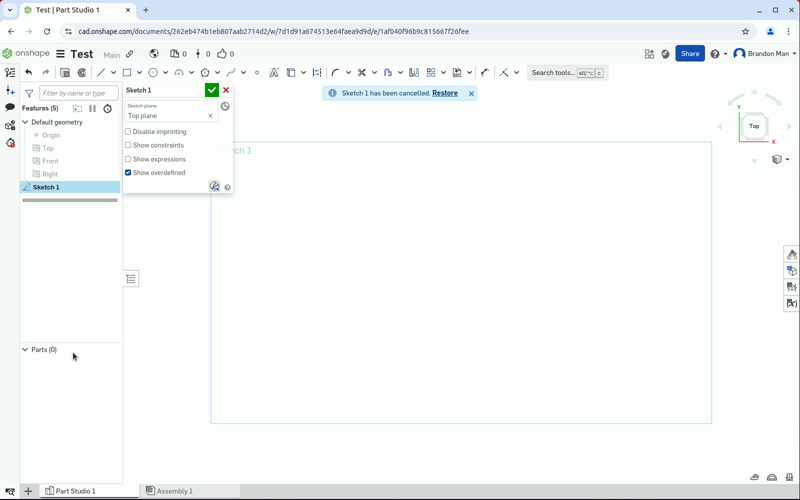
key(c)
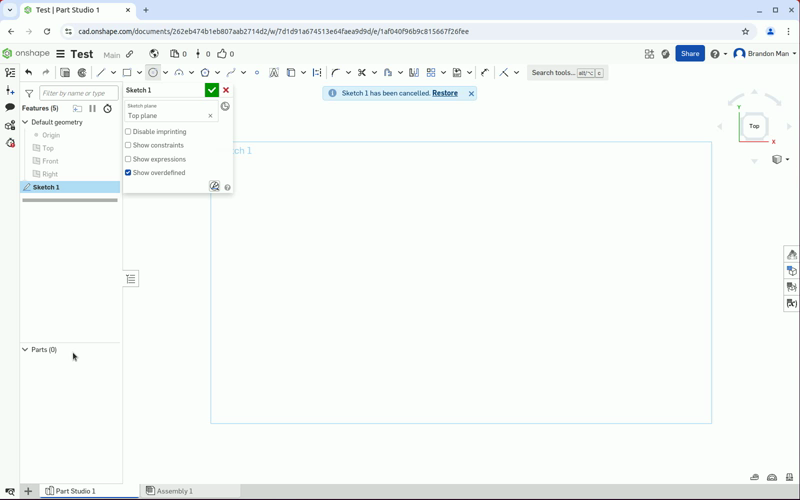
key_down(shift)
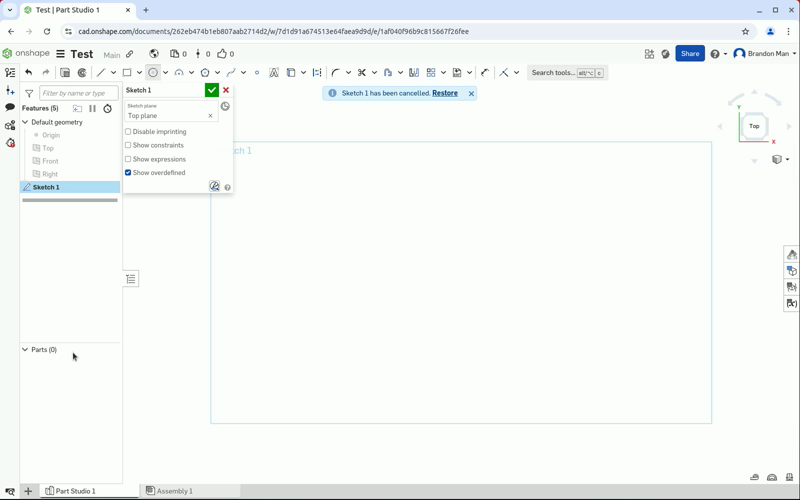
mouse_move(461, 282)
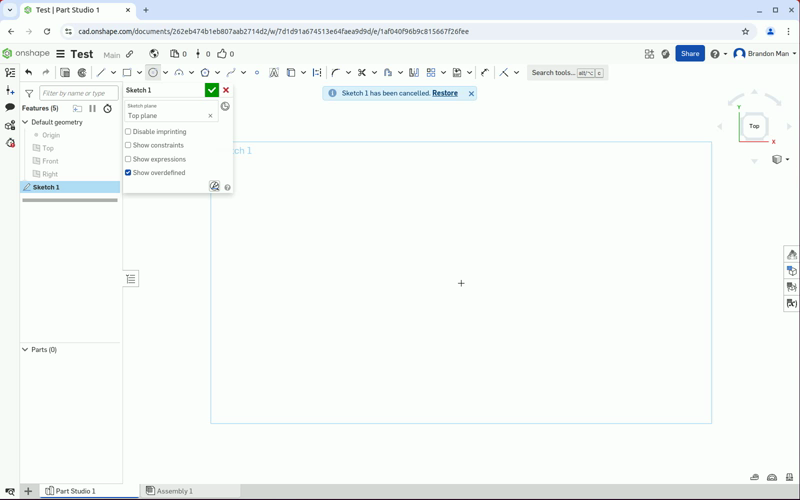
click(461, 282)
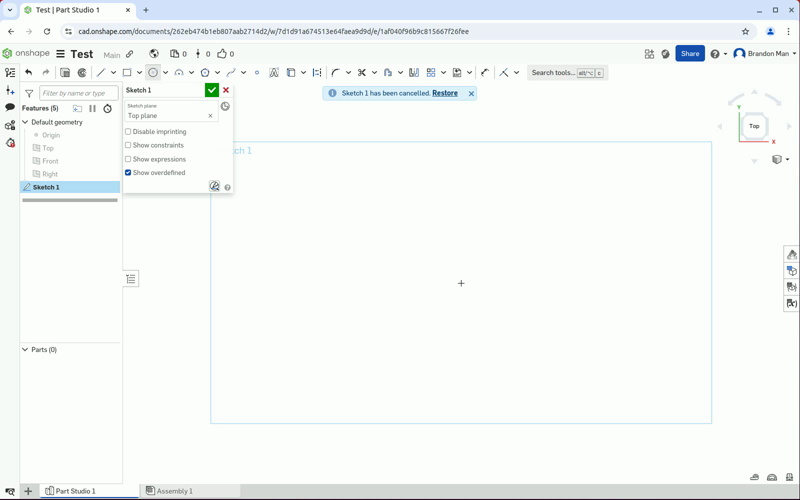
key_up(shift)
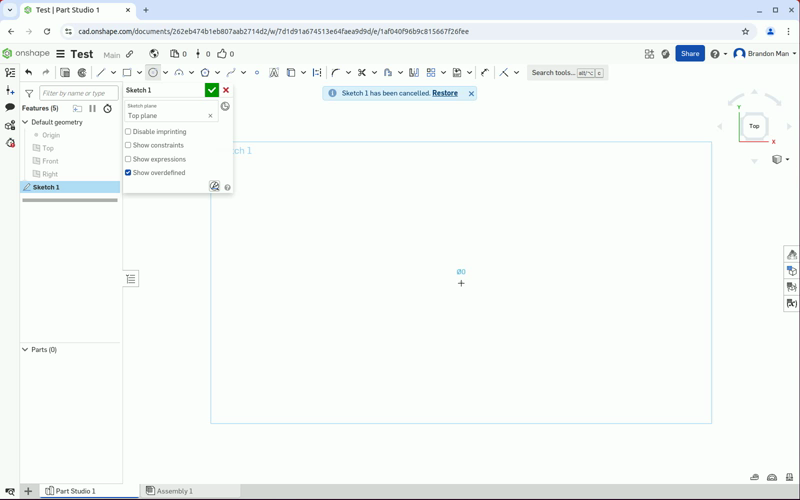
mouse_move(573, 282)
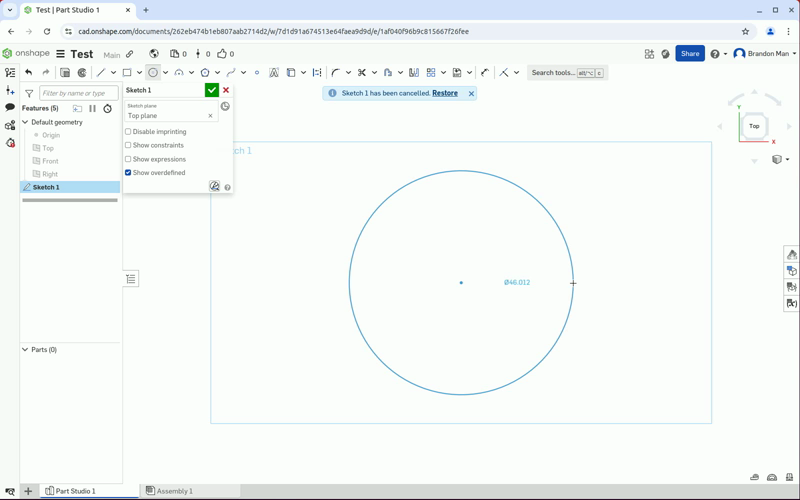
click(573, 282)
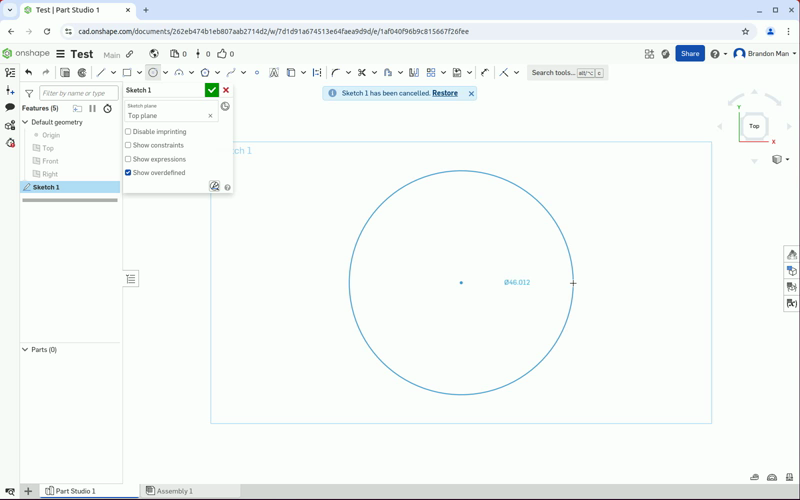
key(esc)
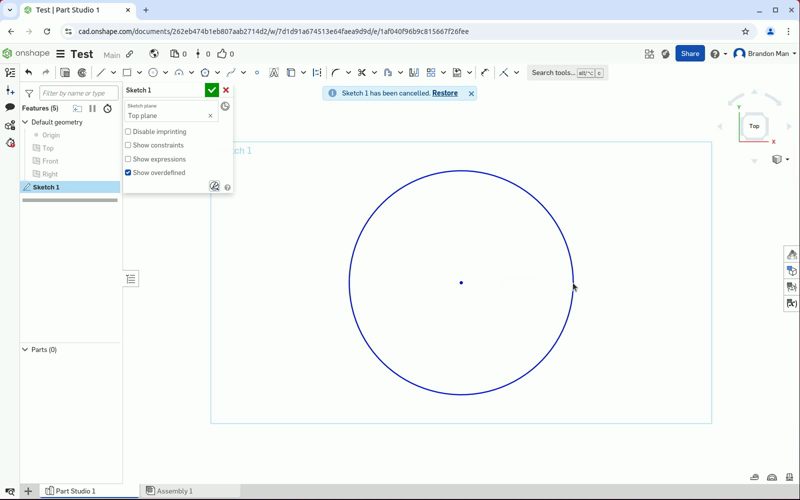
mouse_move(465, 248)
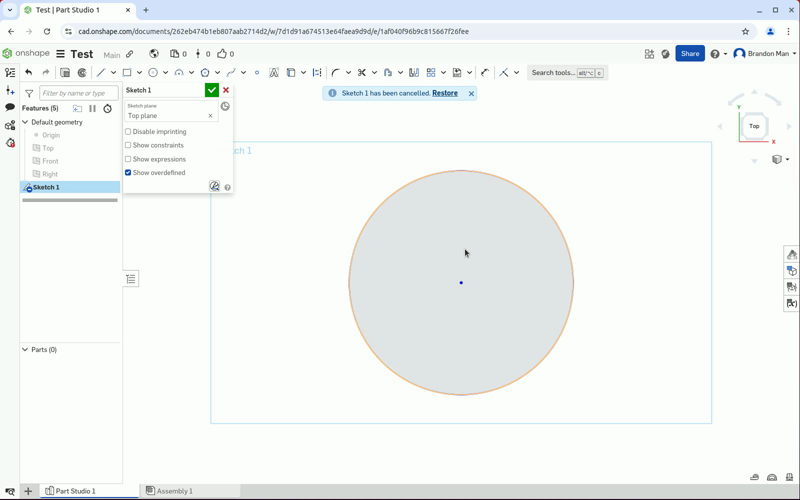
click(465, 248)
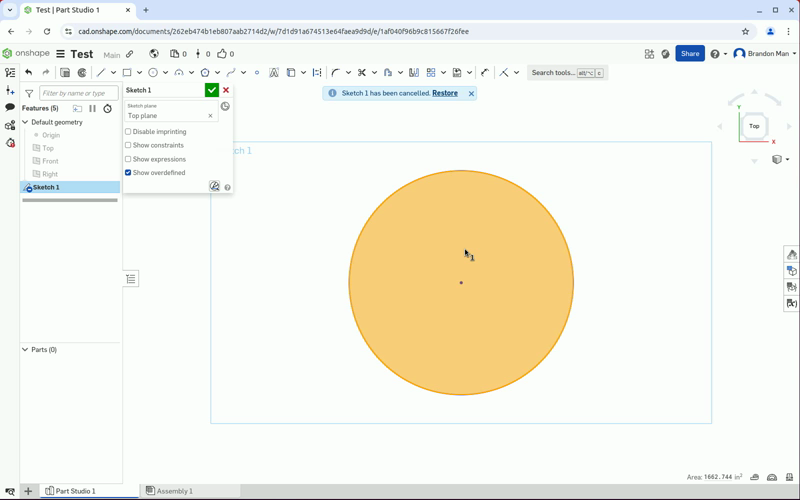
mouse_move(73, 352)
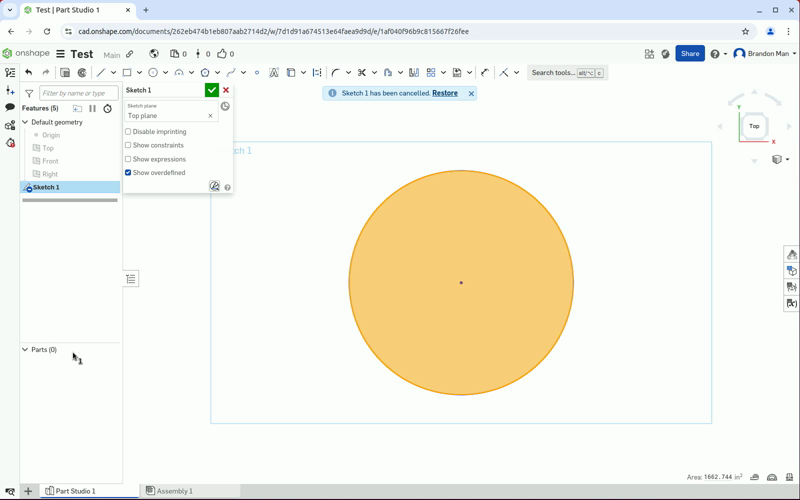
key(shift+y)
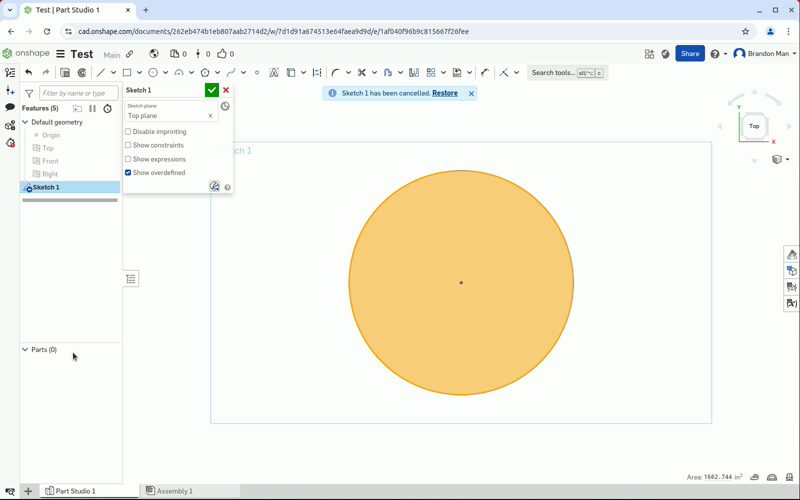
key(shift+e)
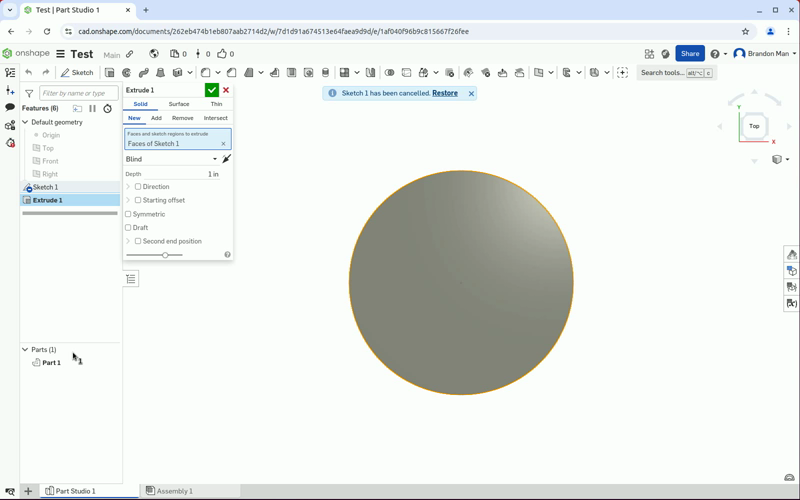
mouse_move(143, 106)
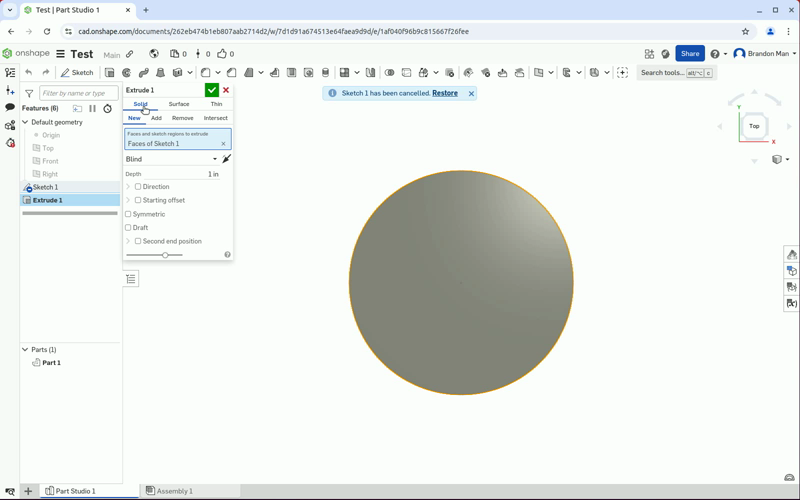
click(143, 106)
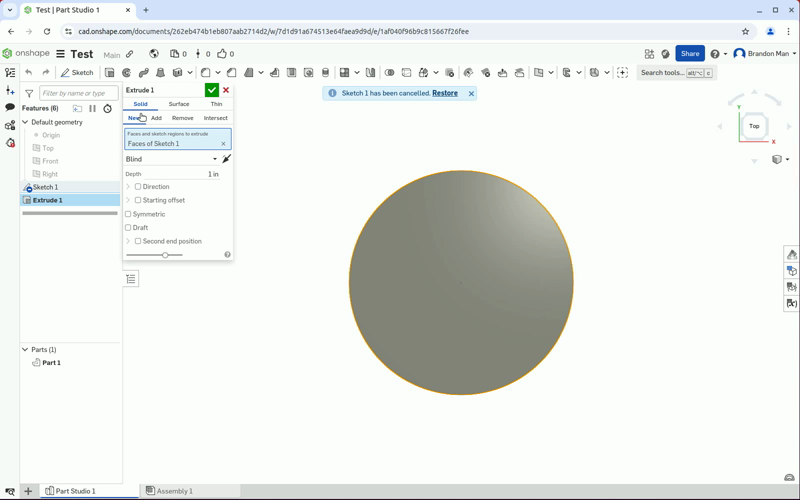
mouse_move(137, 120)
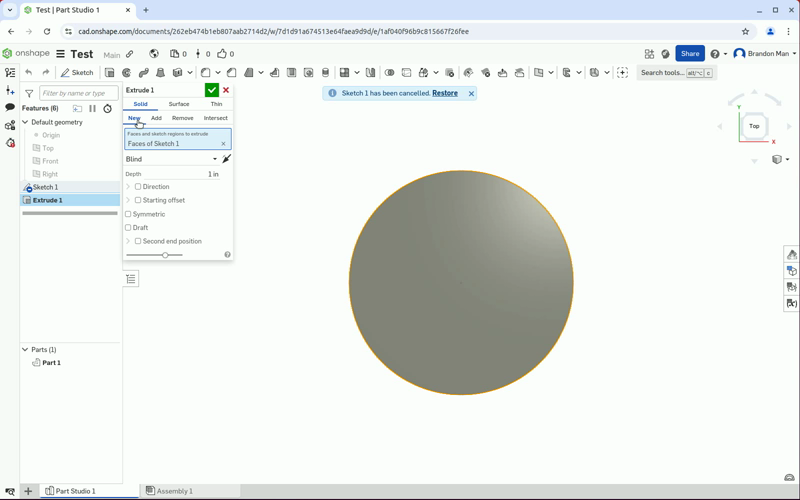
click(137, 120)
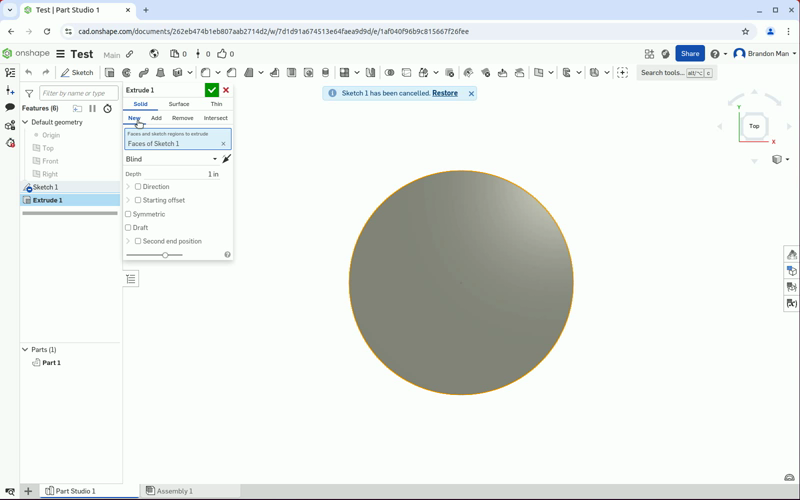
key(tab, 4)
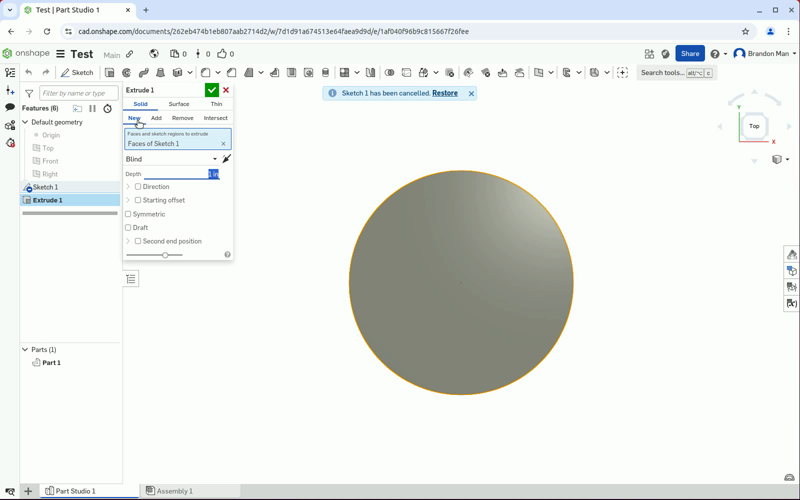
text(2.166)
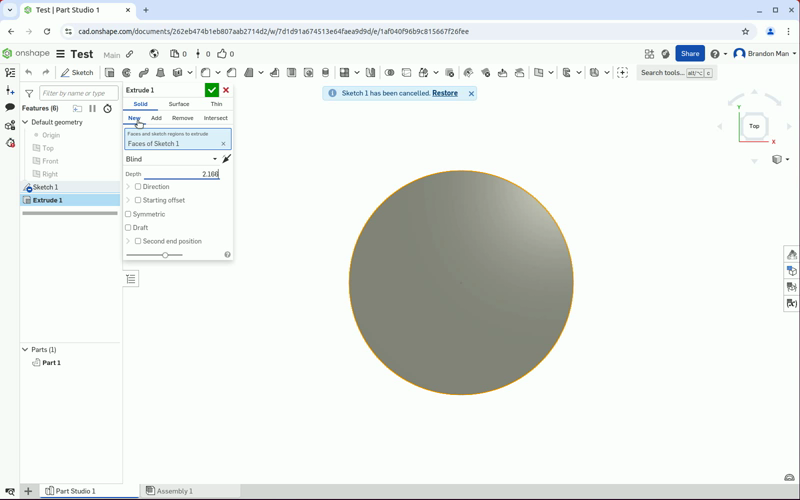
key(enter)
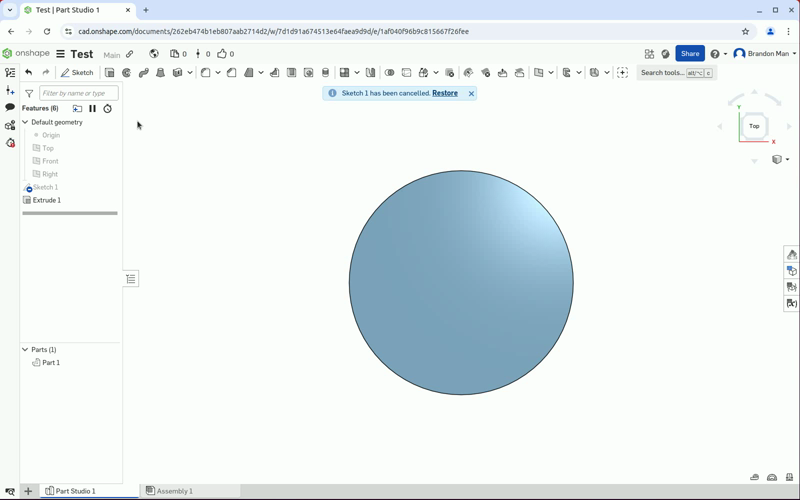
key(shift+h)
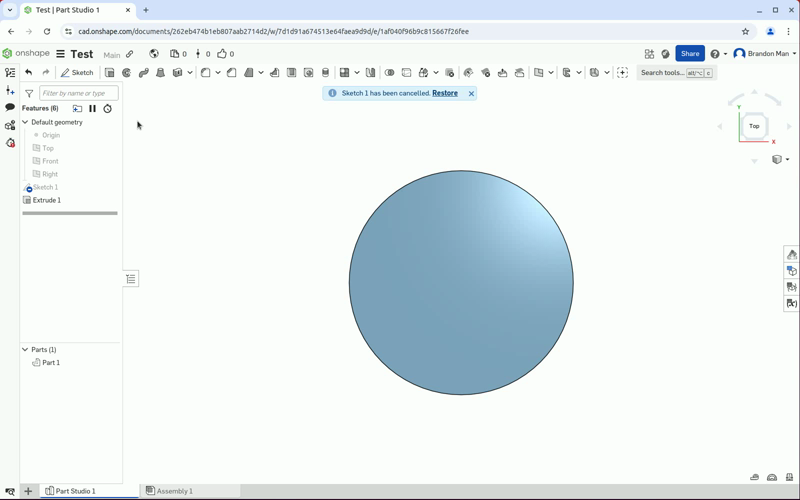
key(shift+h)
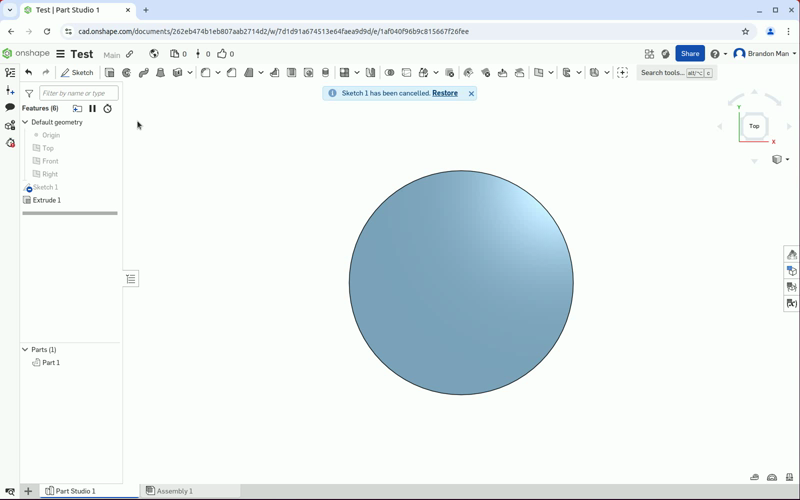
mouse_move(73, 189)
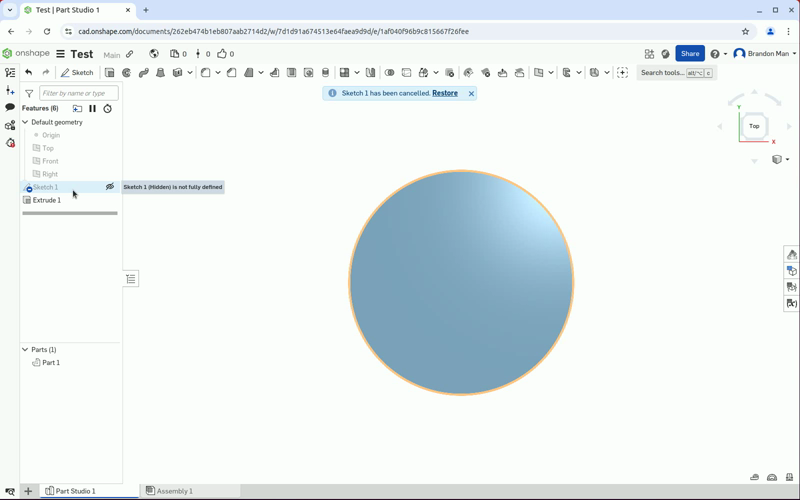
click(73, 189)
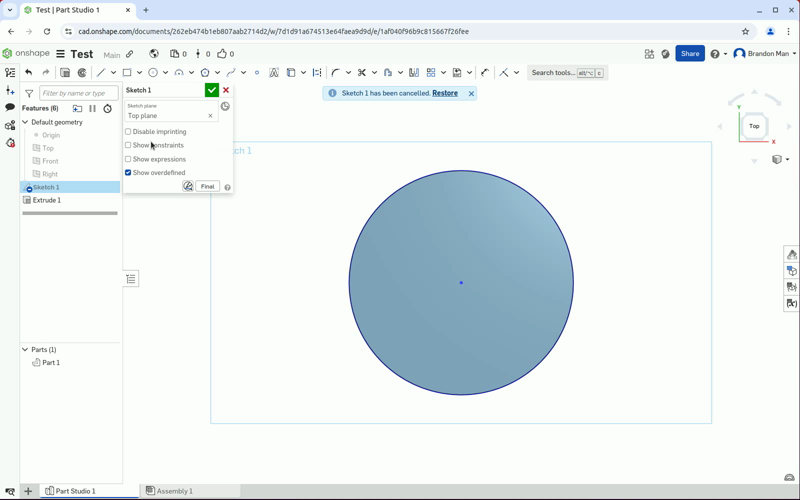
mouse_move(229, 92)
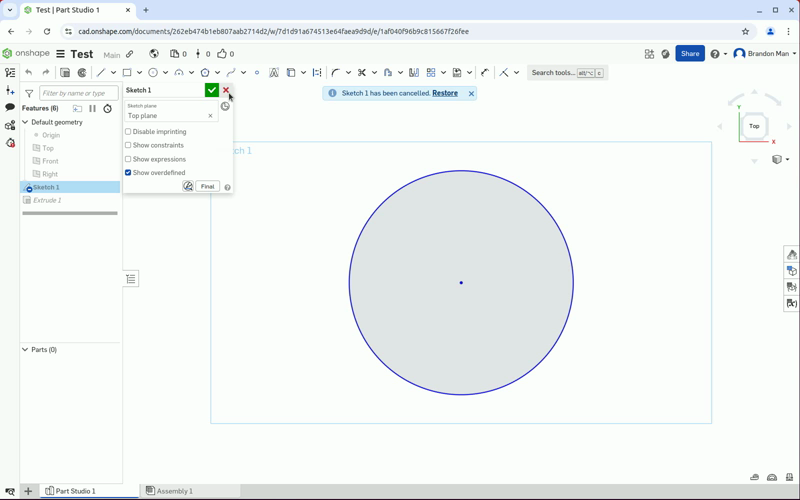
click(229, 92)
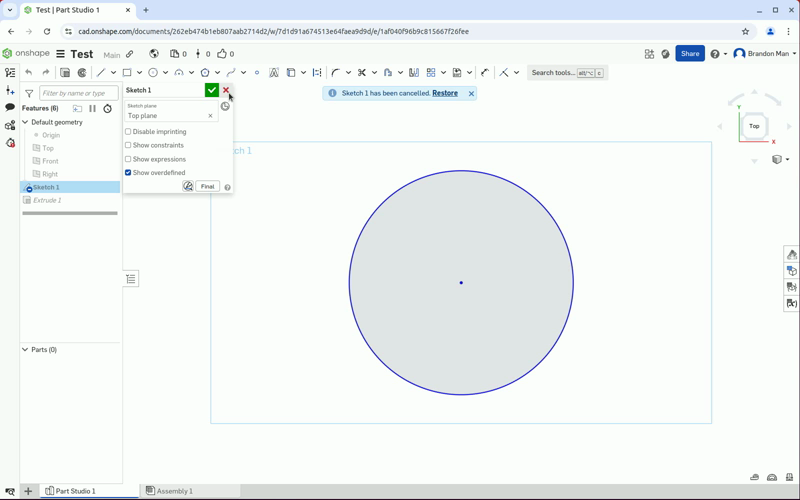
key(shift+s)
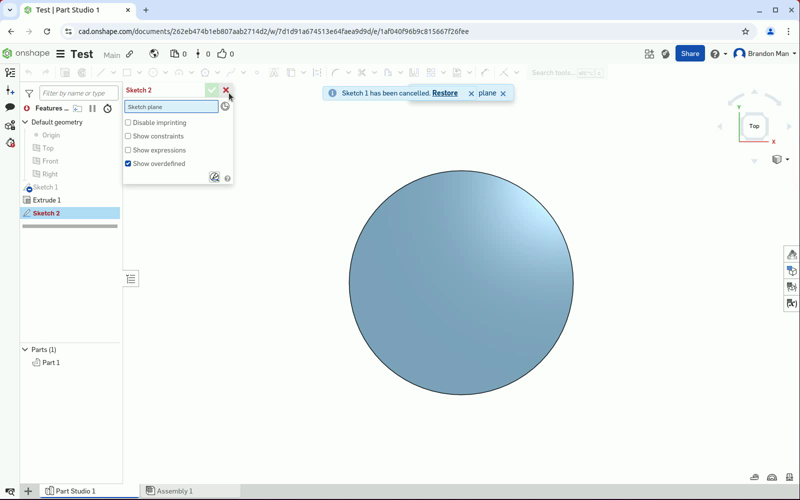
mouse_move(73, 150)
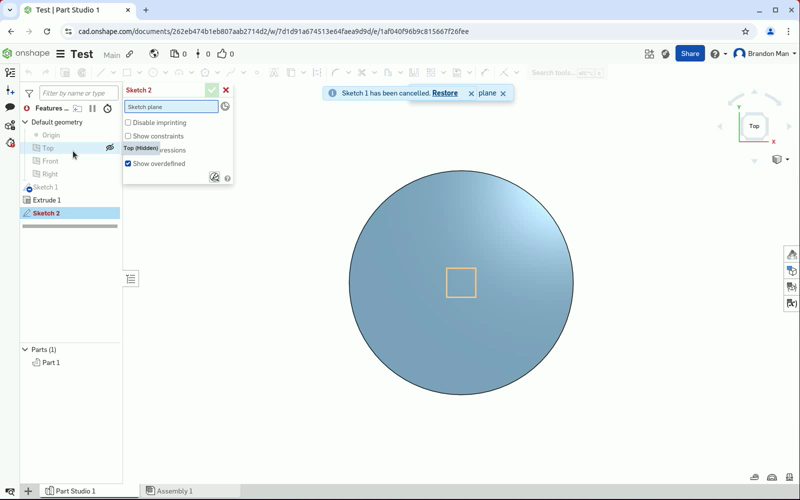
click(73, 150)
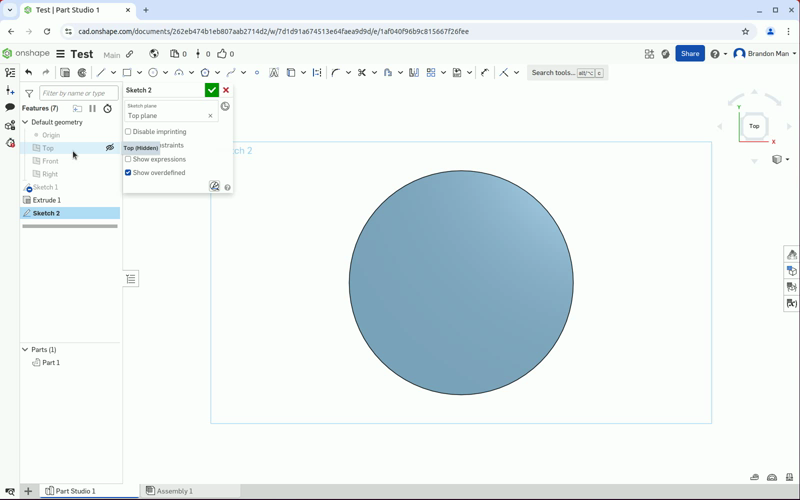
mouse_move(73, 352)
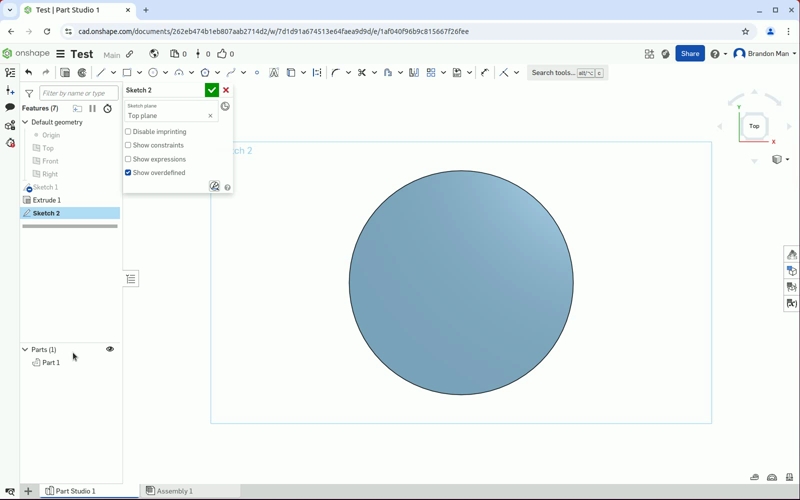
key(y)
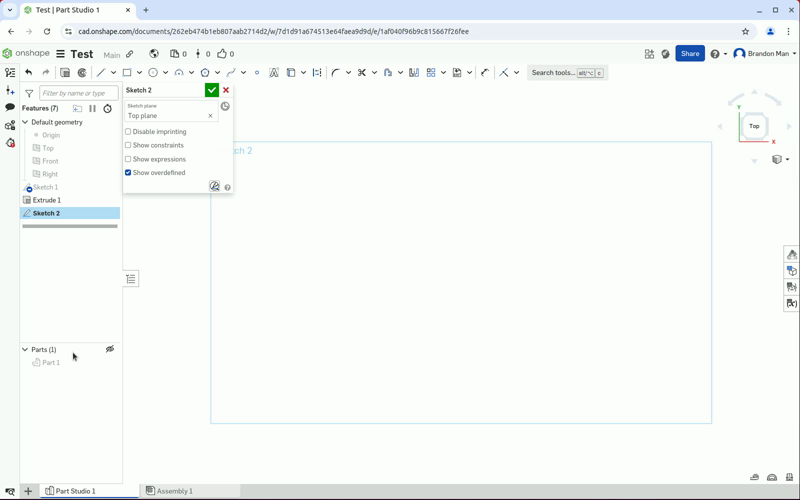
key(c)
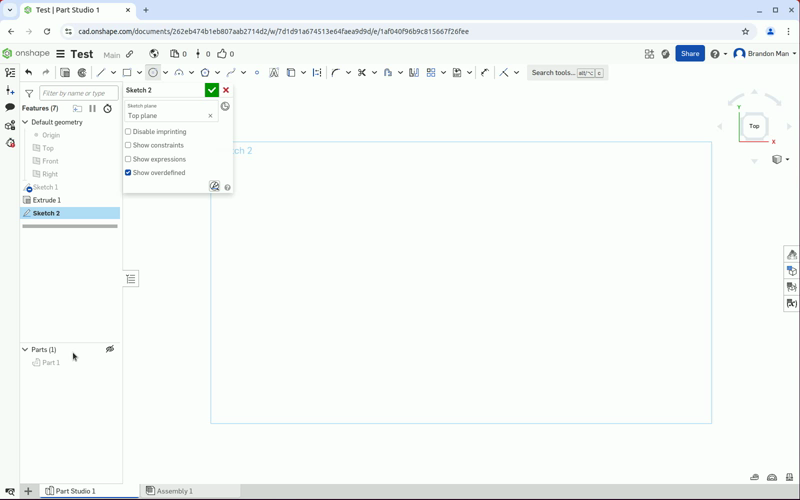
key_down(shift)
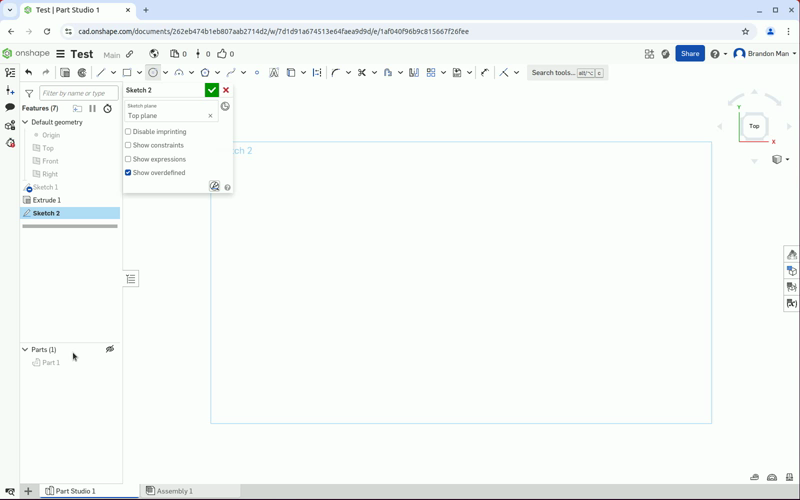
mouse_move(461, 282)
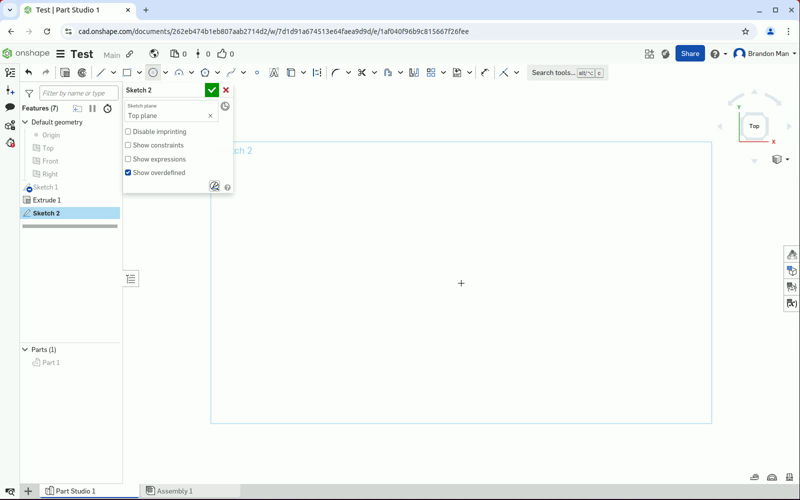
click(461, 282)
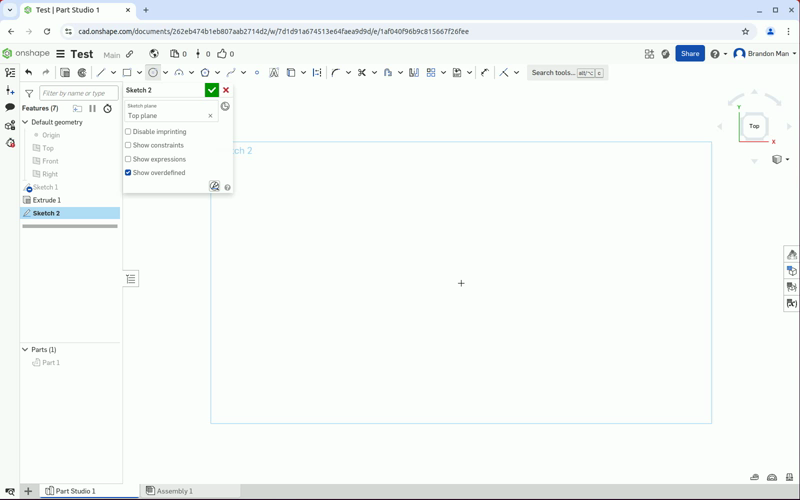
key_up(shift)
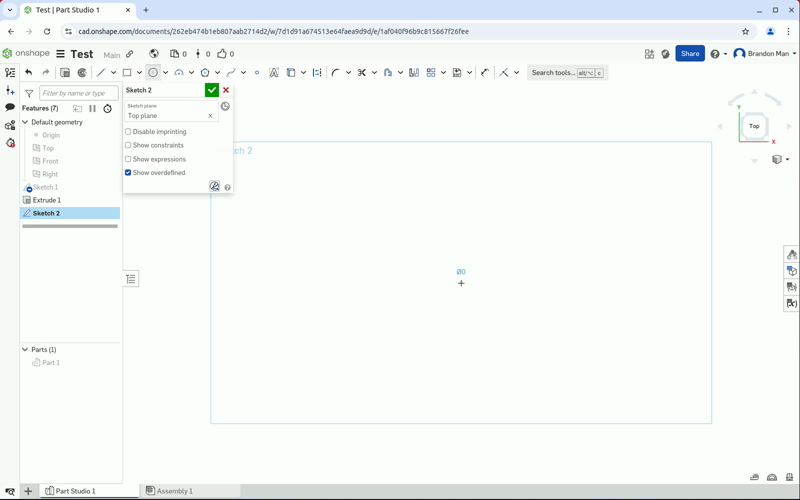
mouse_move(574, 282)
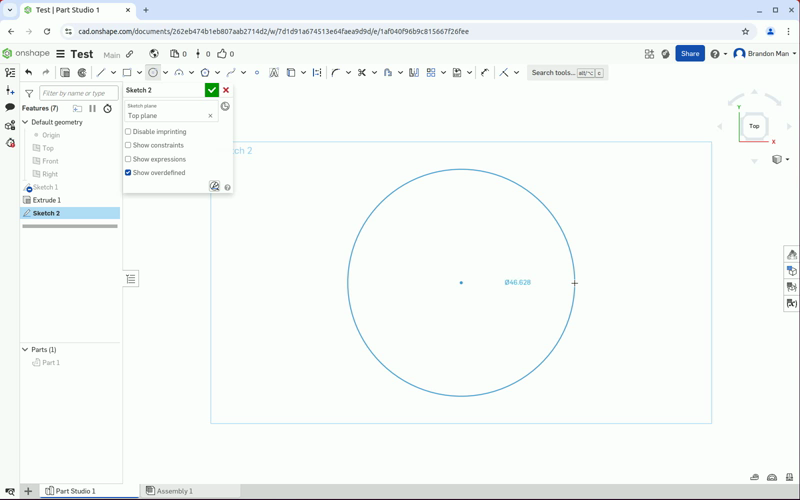
click(574, 282)
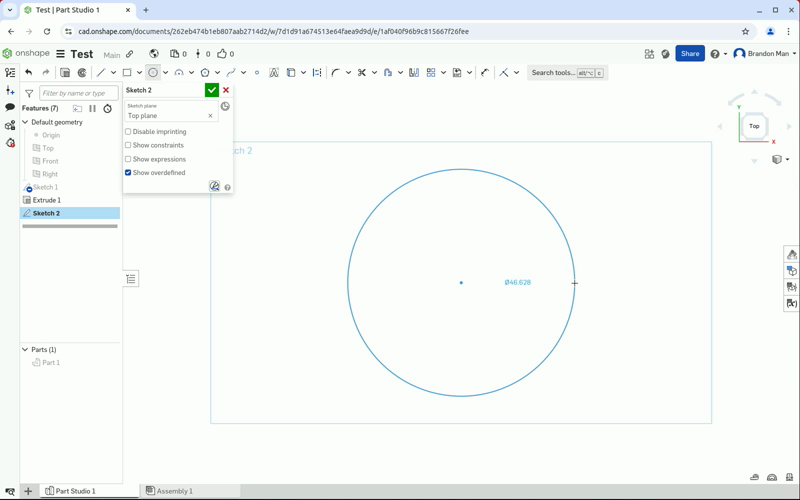
key(esc)
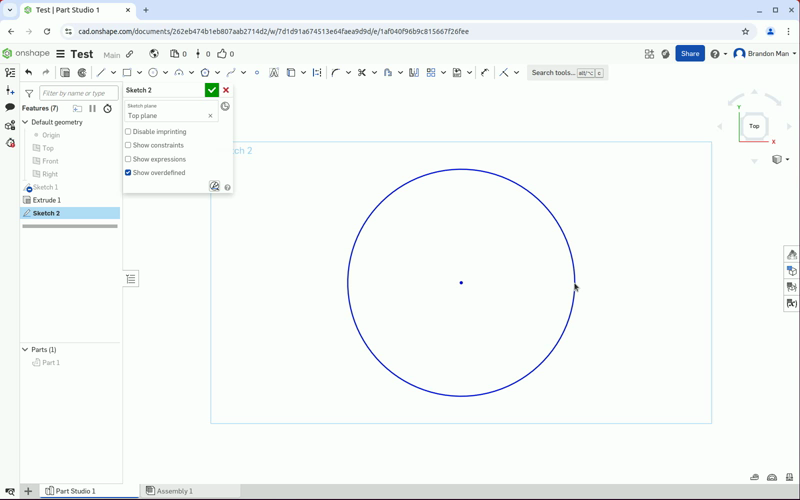
key(c)
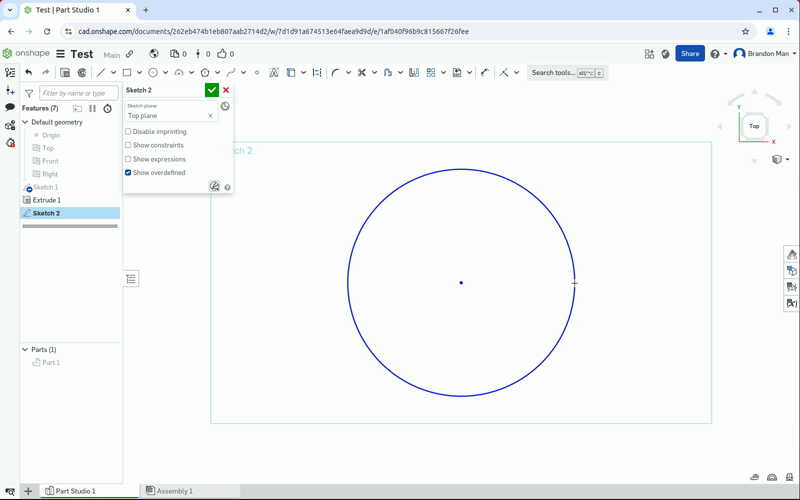
key_down(shift)
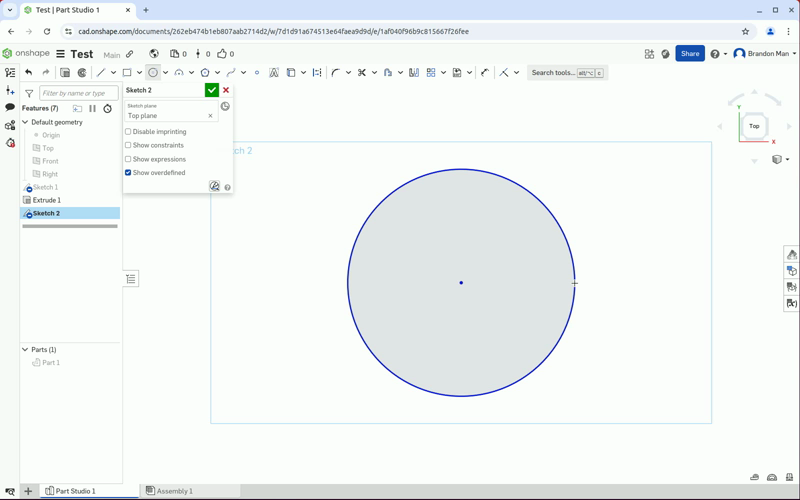
mouse_move(461, 282)
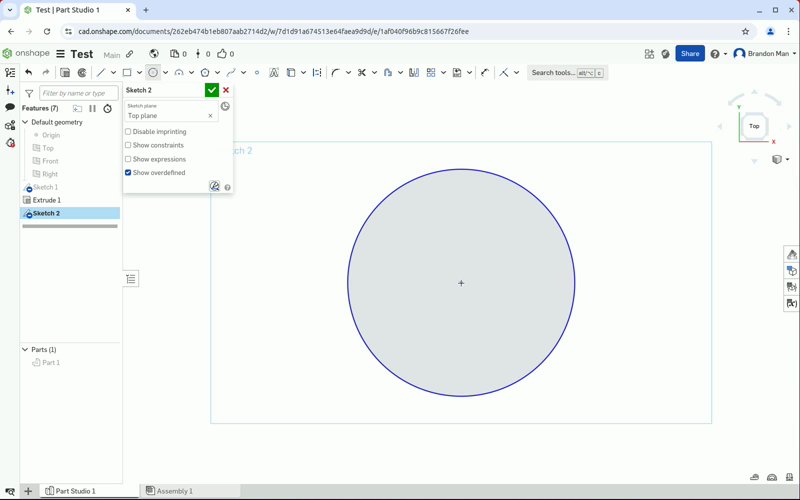
click(461, 282)
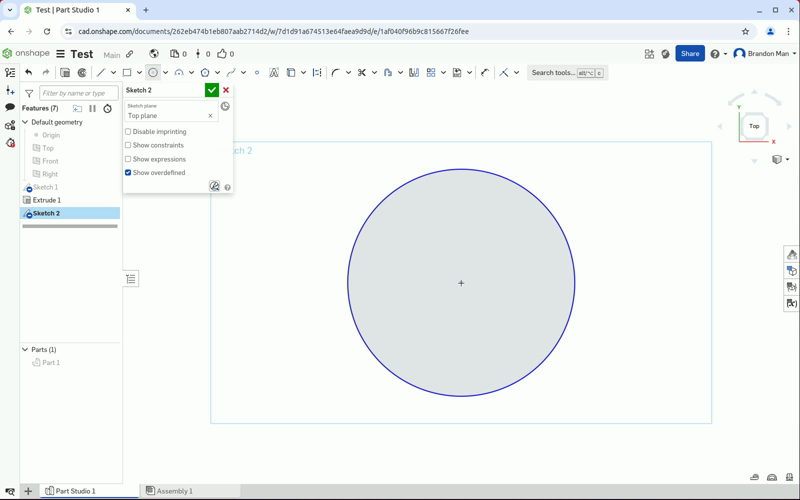
key_up(shift)
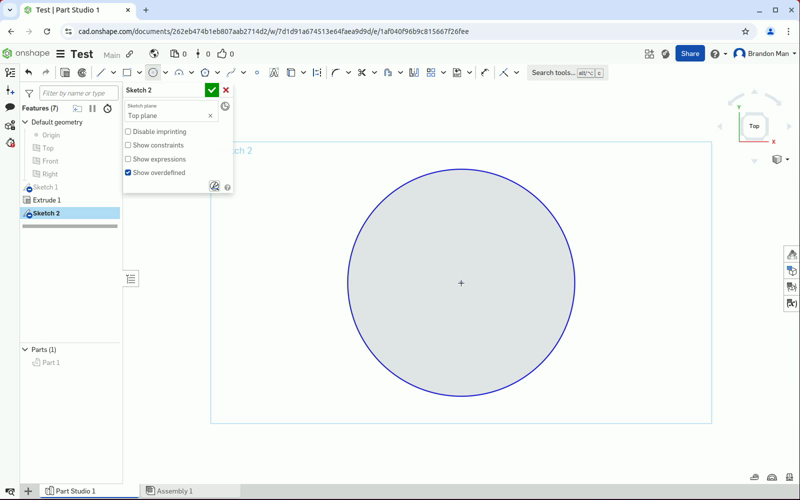
mouse_move(572, 282)
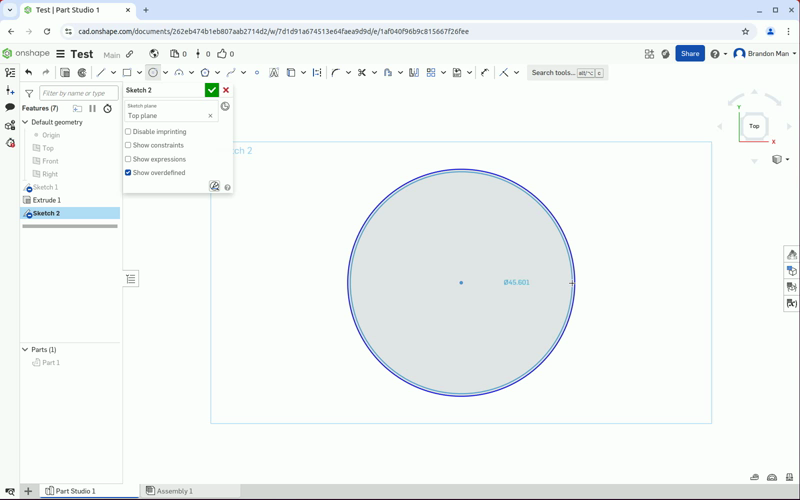
scroll(6)
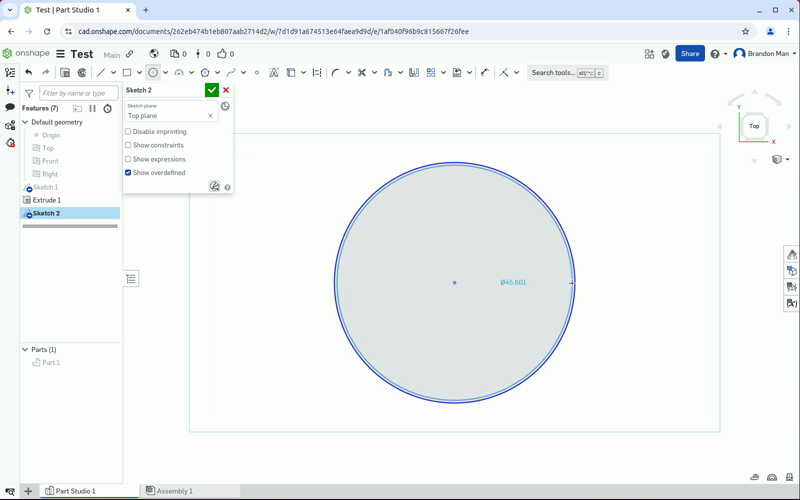
scroll(6)
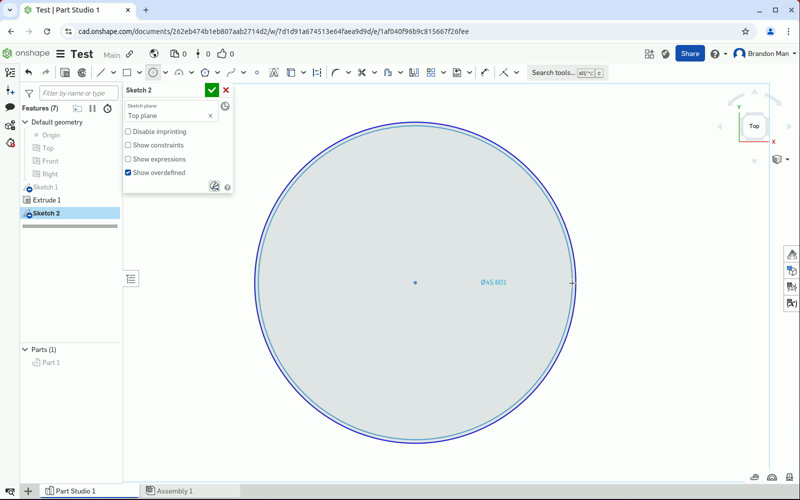
scroll(6)
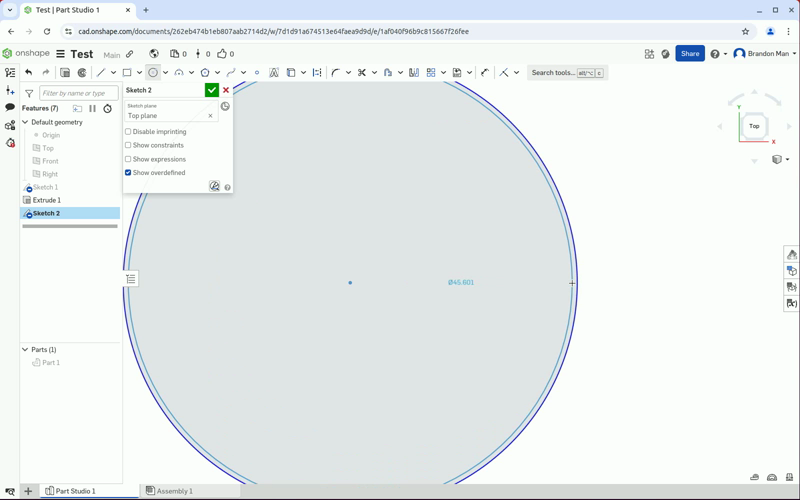
scroll(6)
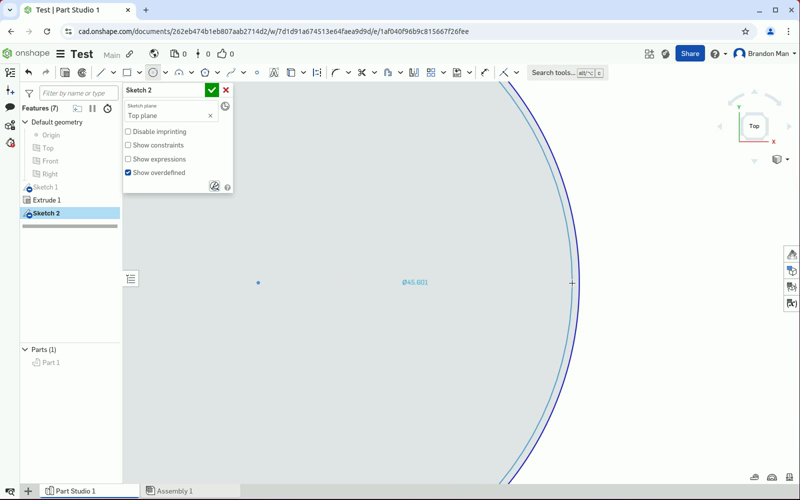
scroll(6)
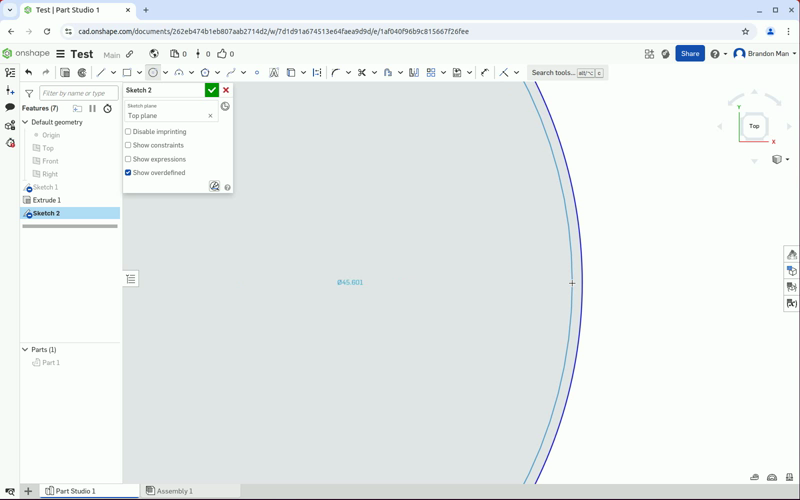
scroll(6)
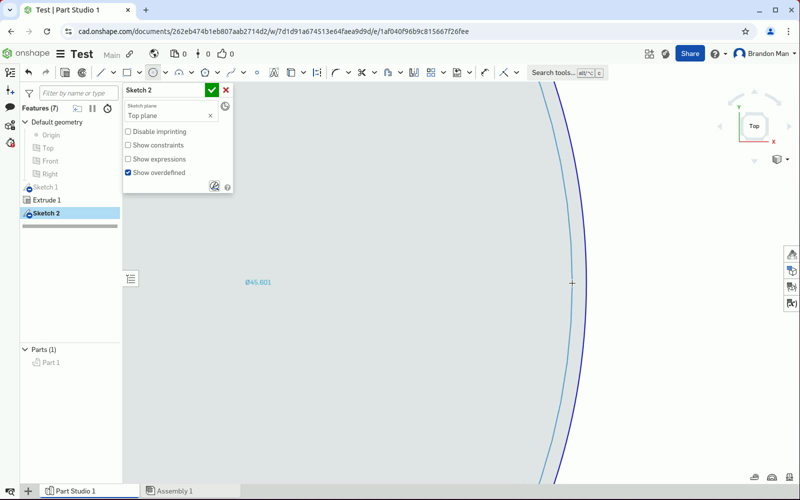
scroll(6)
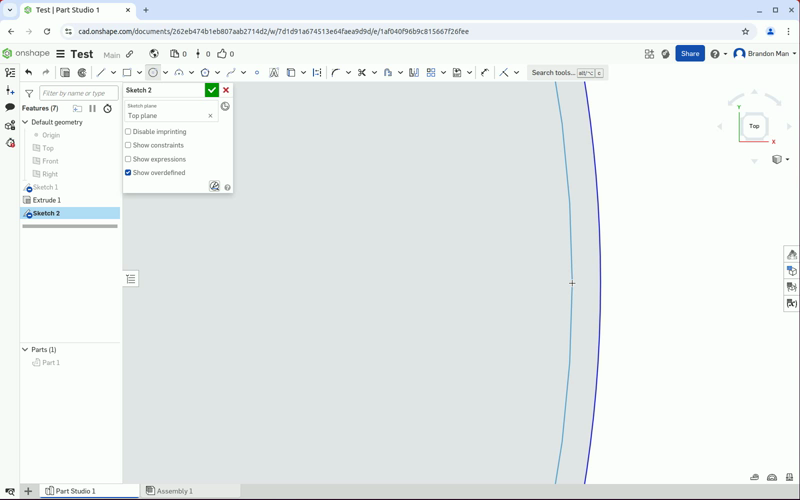
click(572, 282)
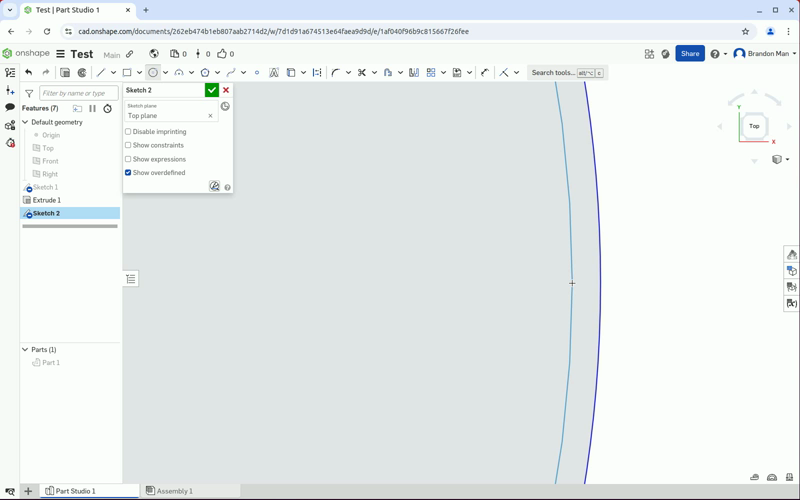
scroll(-6)
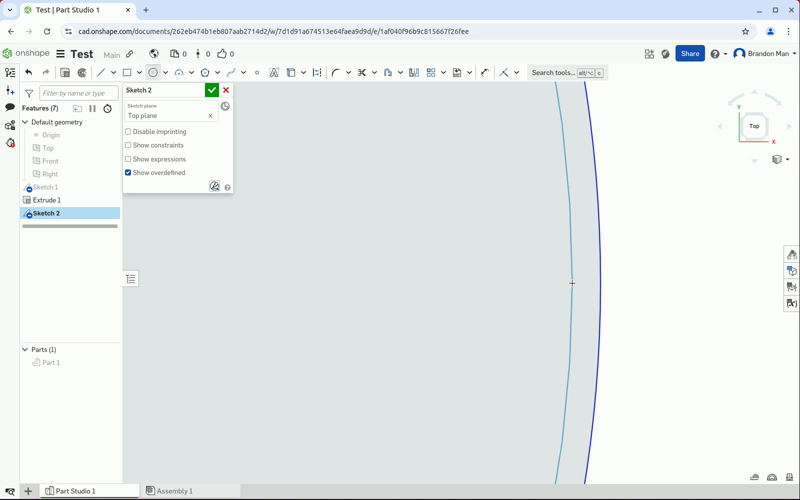
scroll(-6)
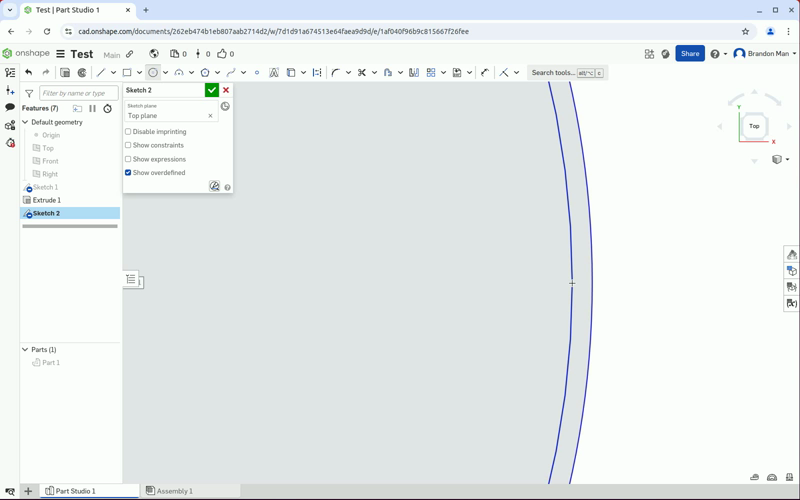
scroll(-6)
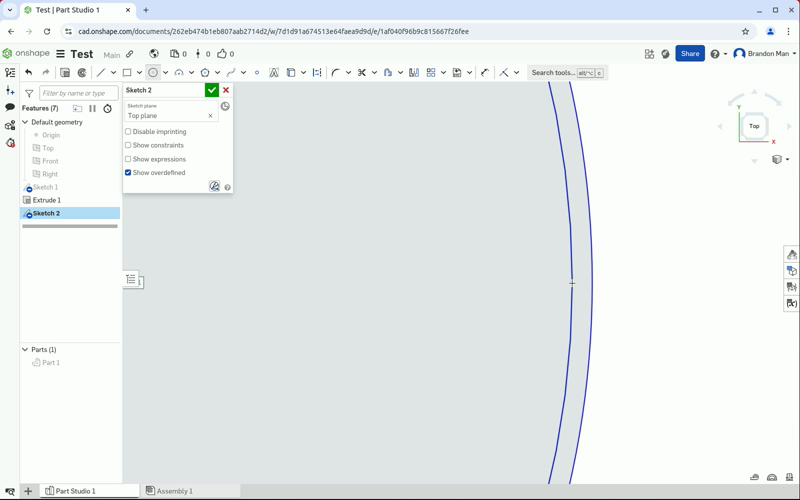
scroll(-6)
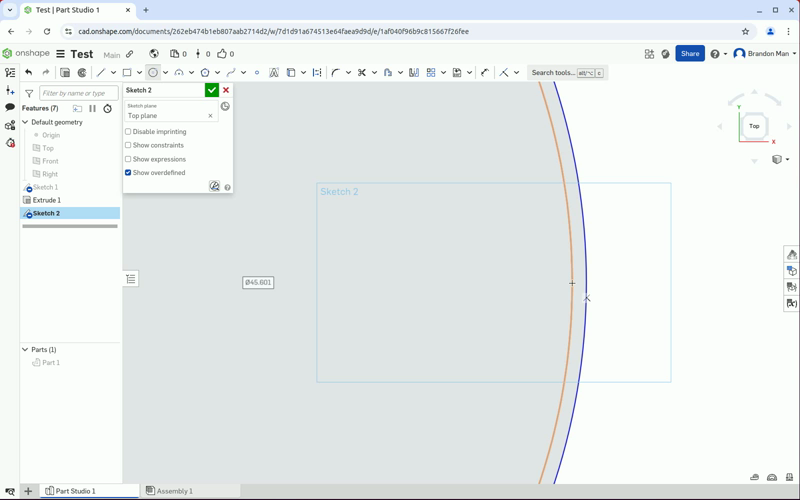
scroll(-6)
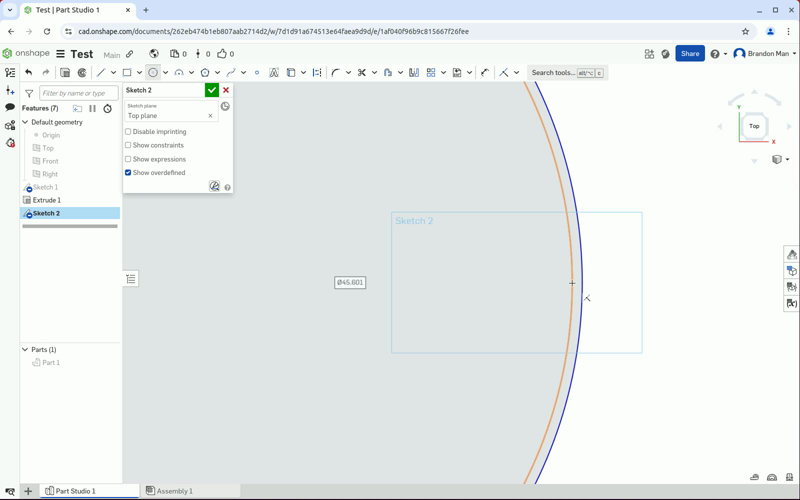
scroll(-6)
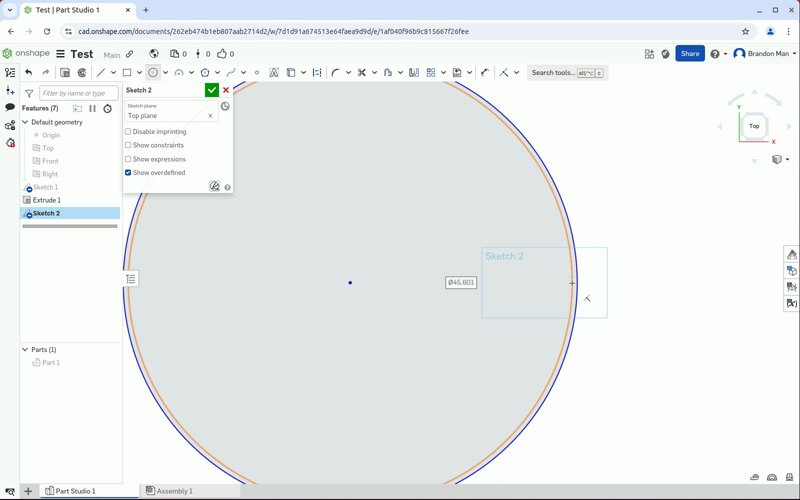
scroll(-6)
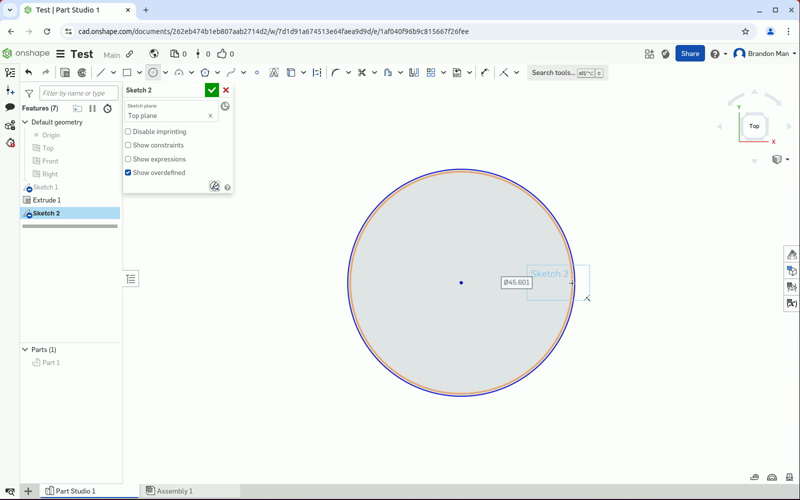
key(esc)
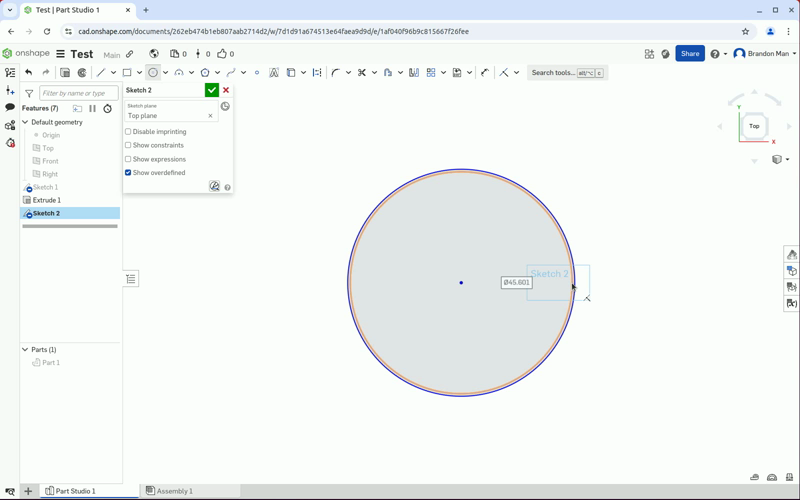
mouse_move(571, 304)
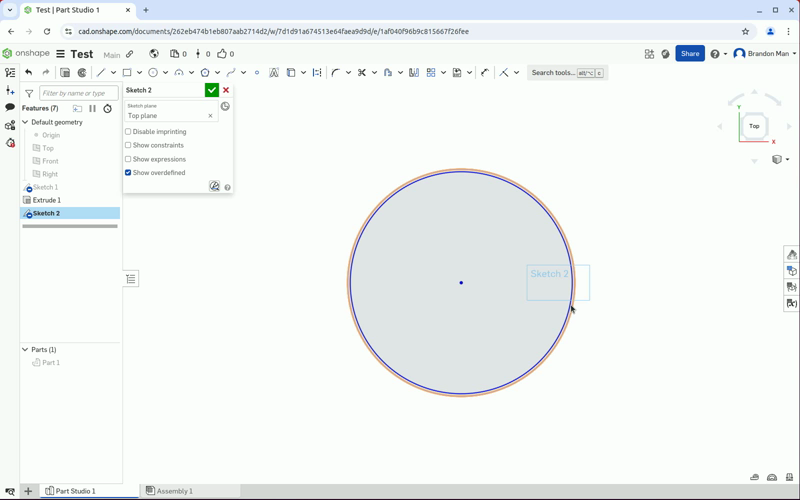
scroll(6)
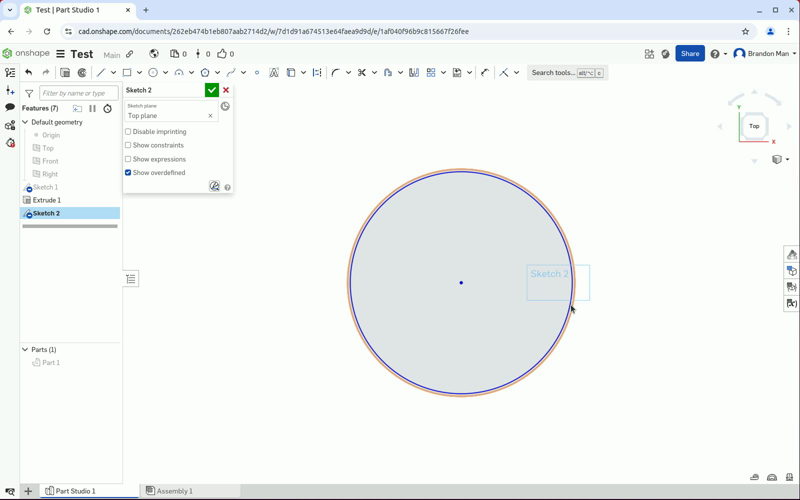
scroll(6)
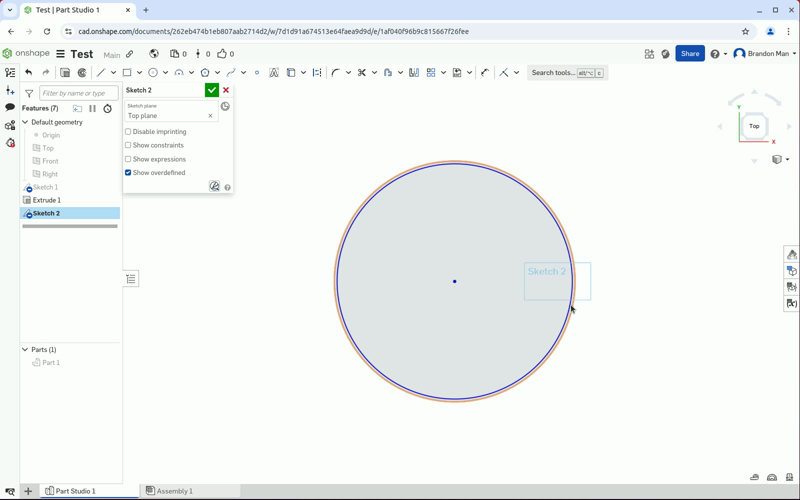
scroll(6)
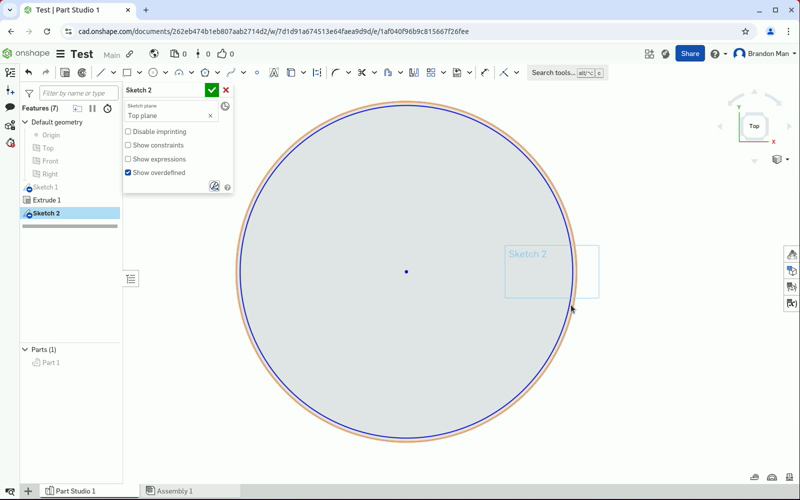
scroll(6)
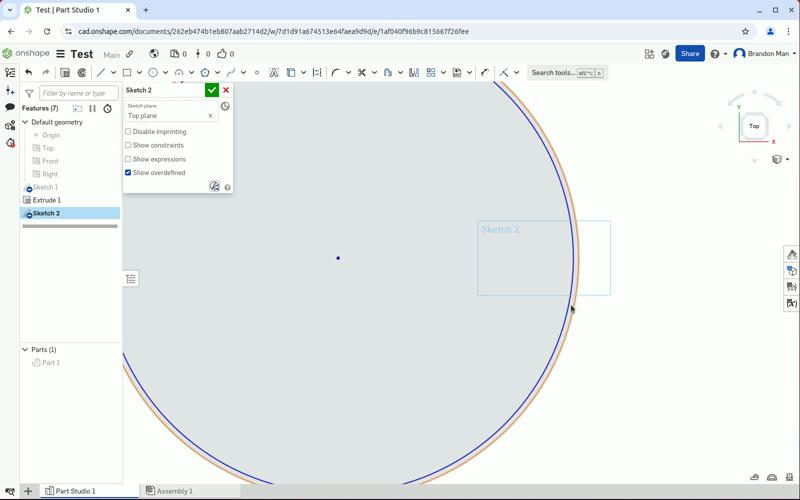
scroll(6)
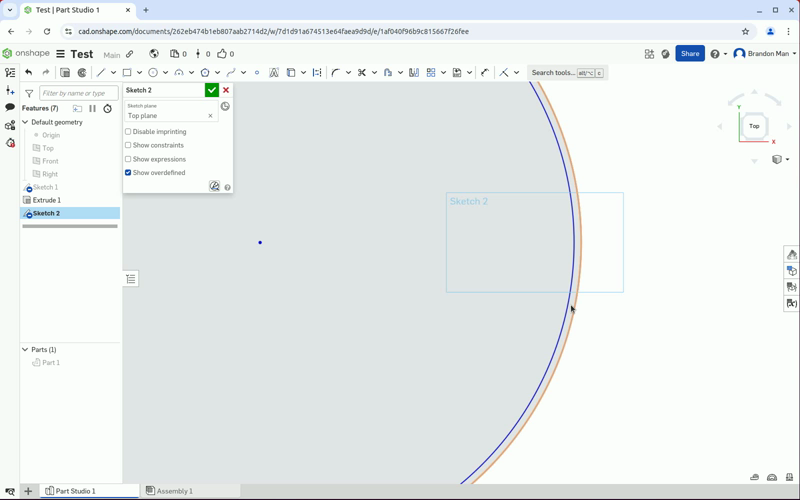
scroll(6)
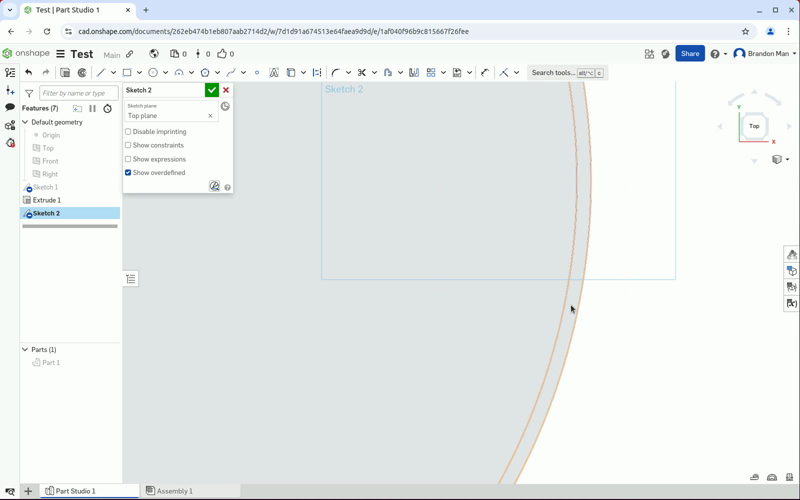
scroll(6)
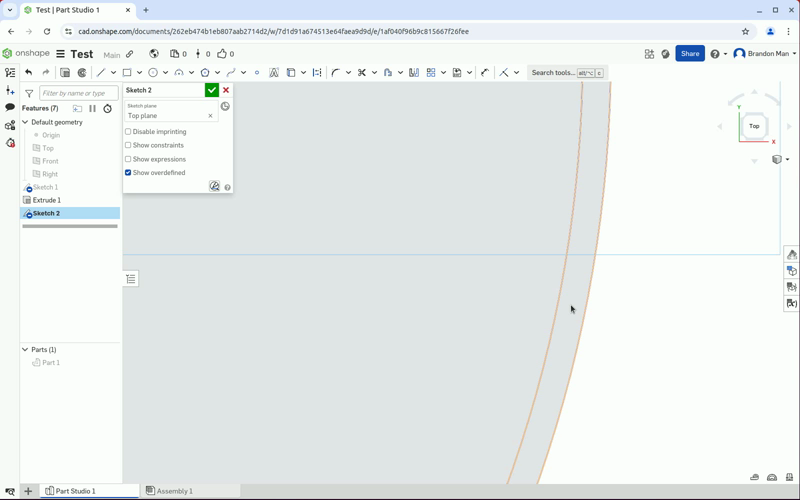
click(571, 304)
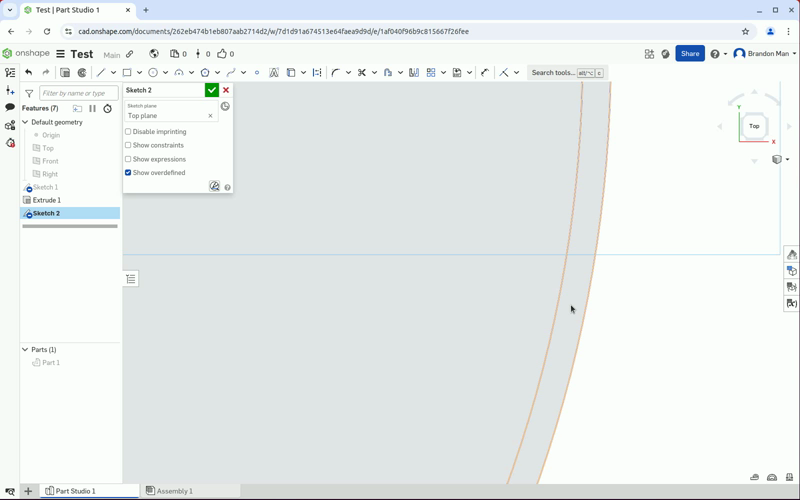
scroll(-6)
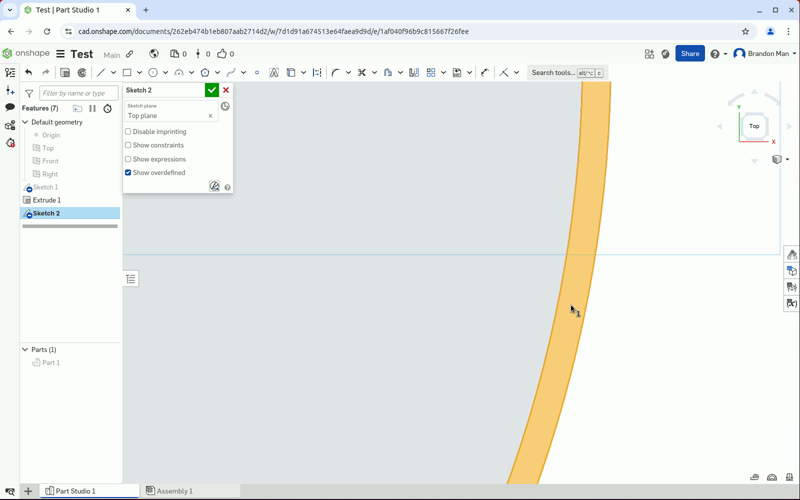
scroll(-6)
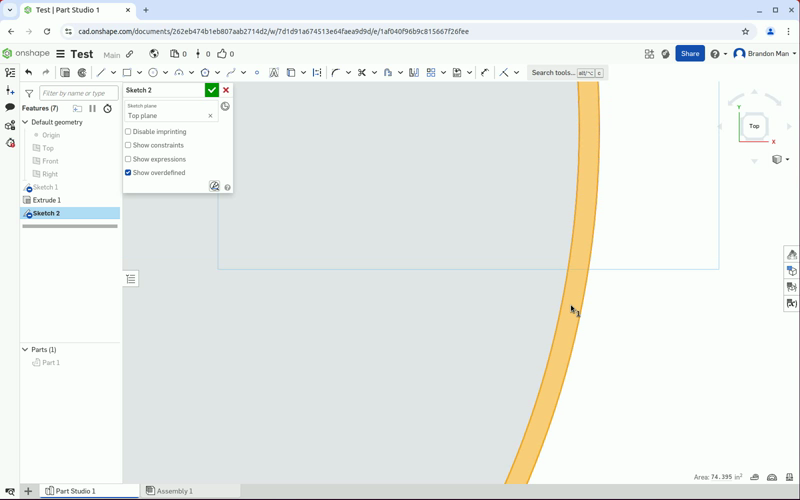
scroll(-6)
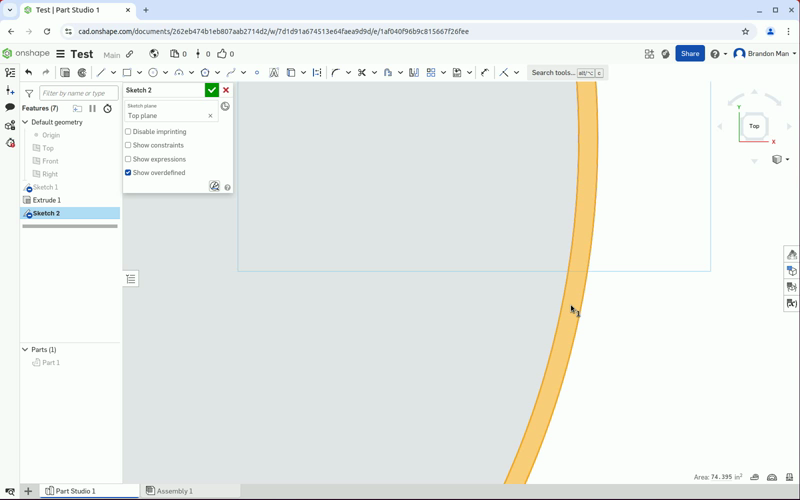
scroll(-6)
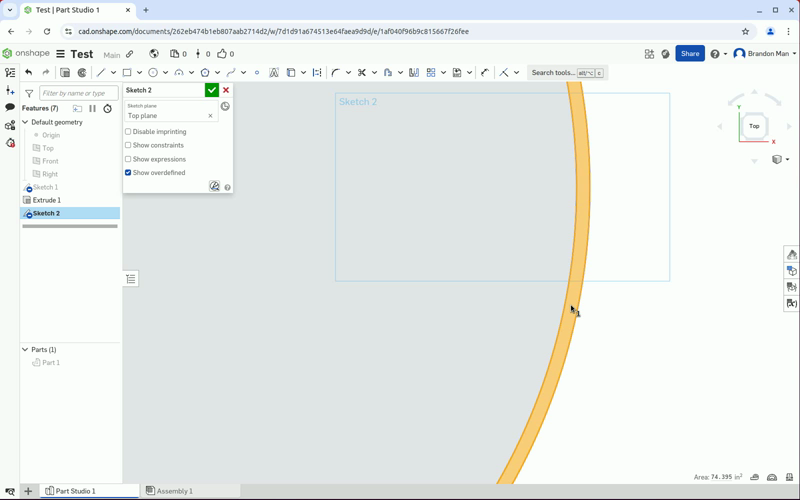
scroll(-6)
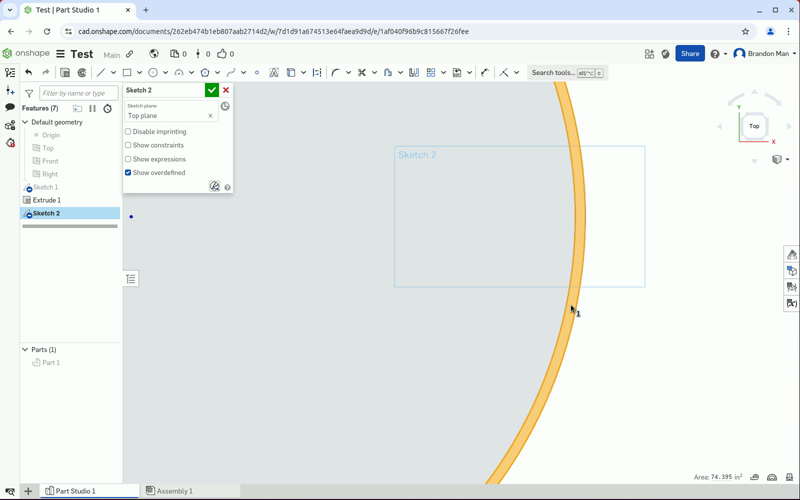
scroll(-6)
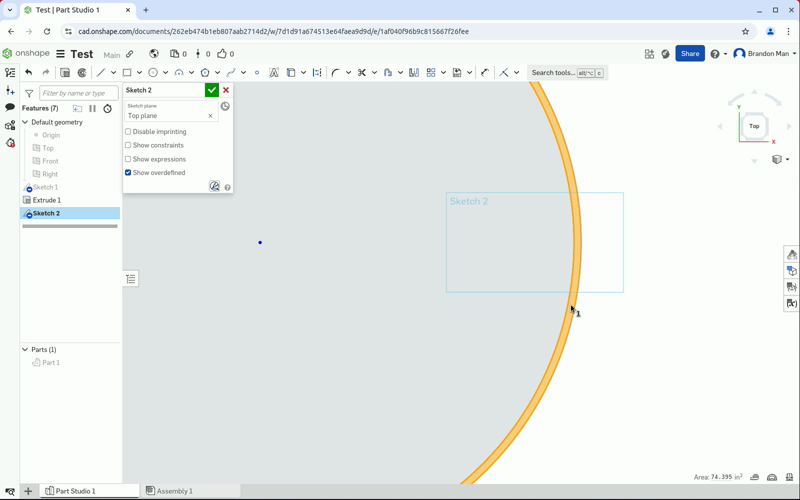
scroll(-6)
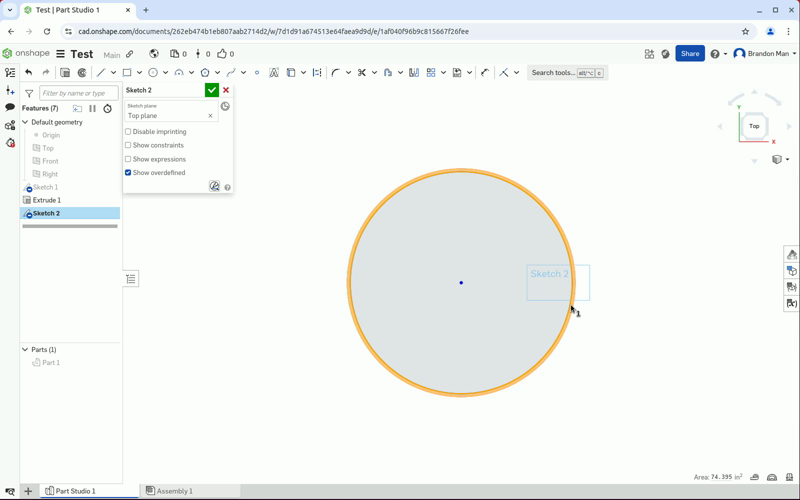
mouse_move(73, 352)
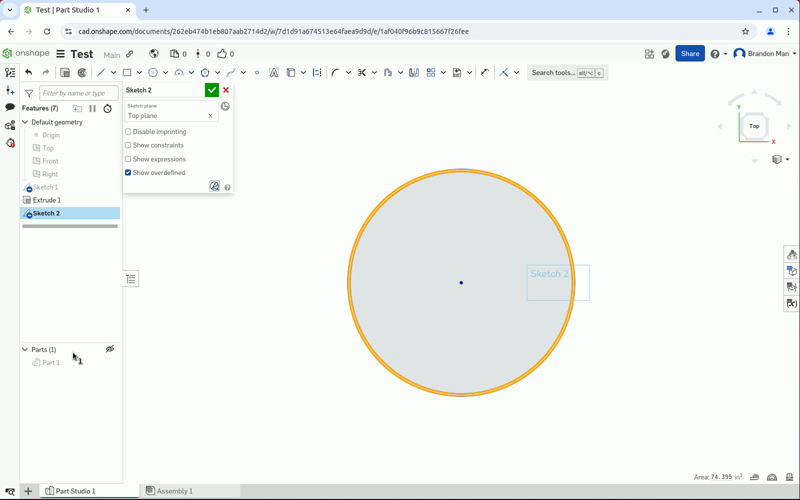
key(shift+y)
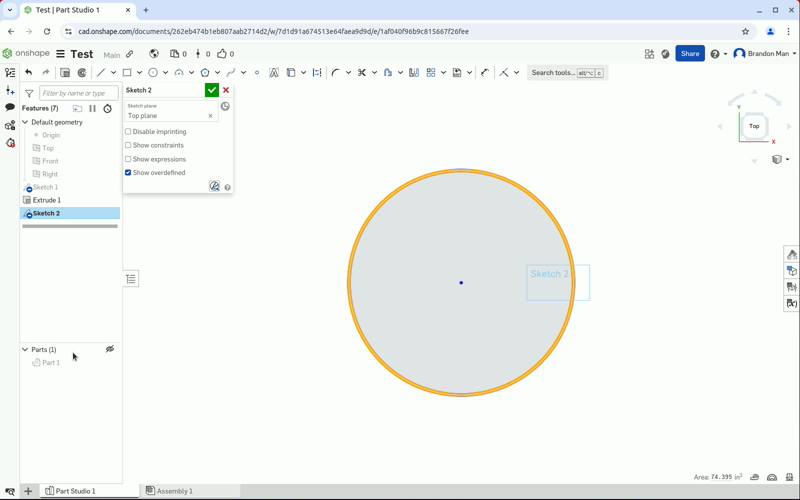
key(shift+e)
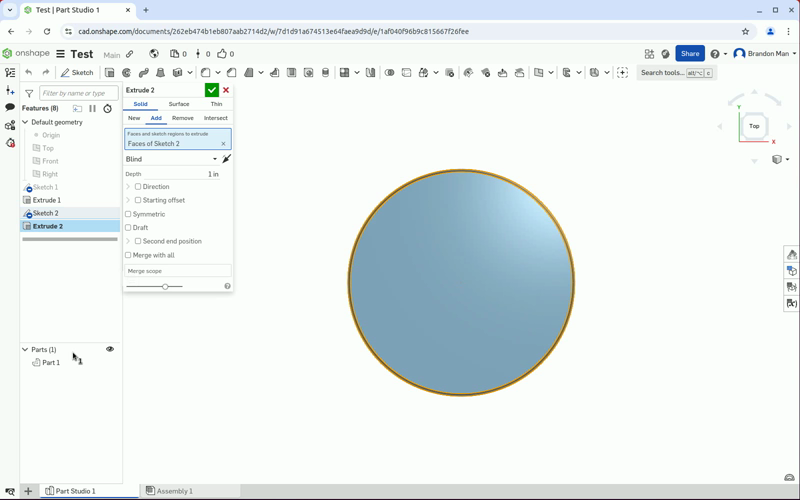
mouse_move(143, 106)
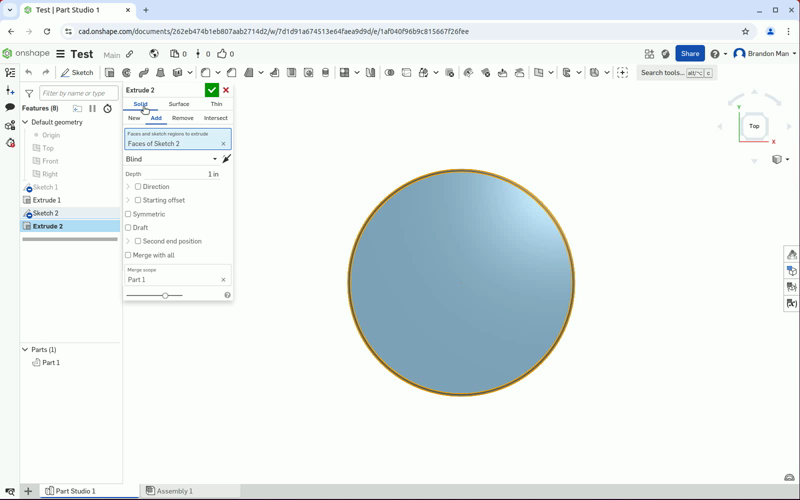
click(143, 106)
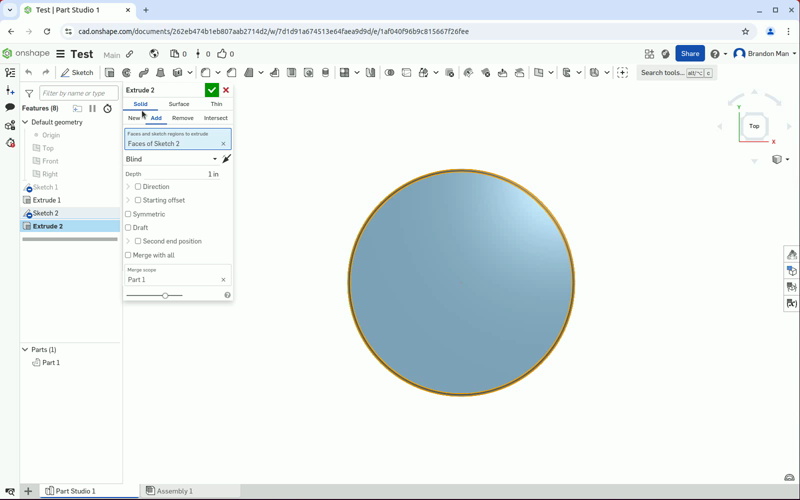
mouse_move(137, 120)
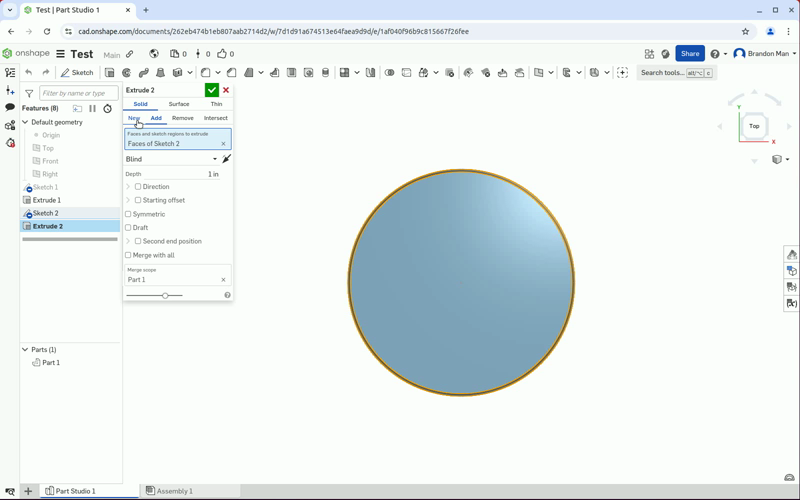
click(137, 120)
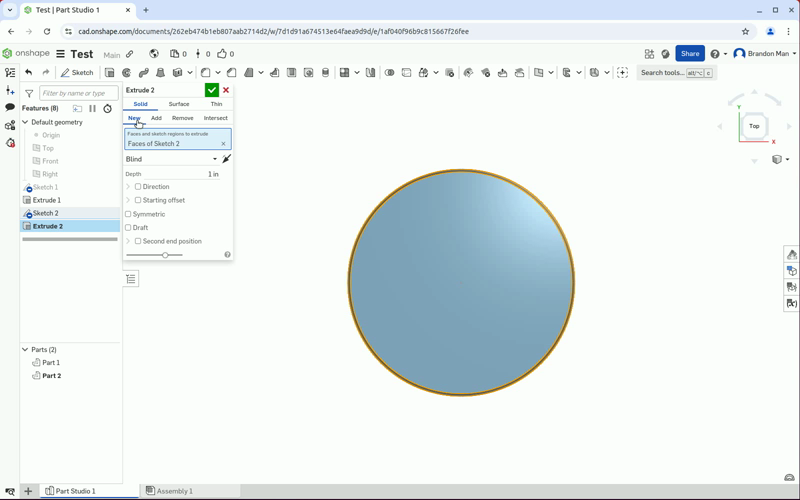
key(tab, 4)
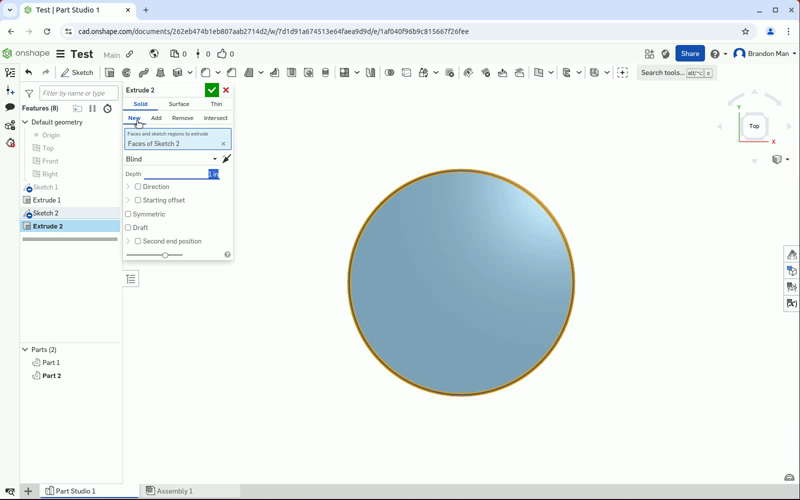
text(2.166)
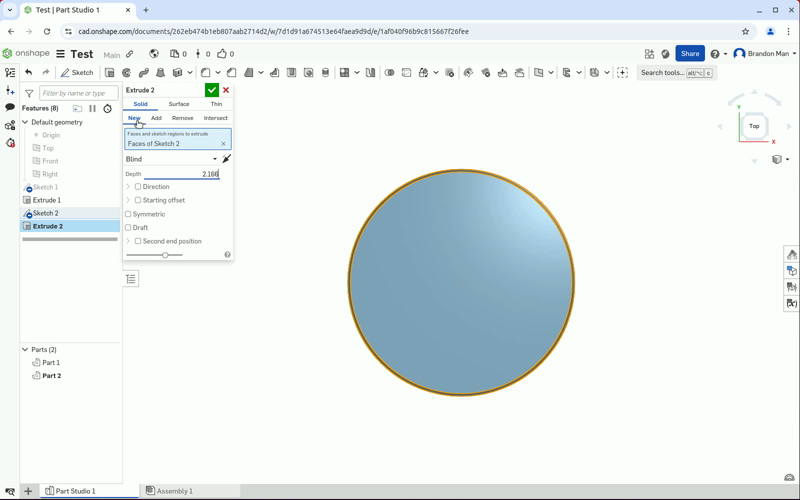
key(enter)
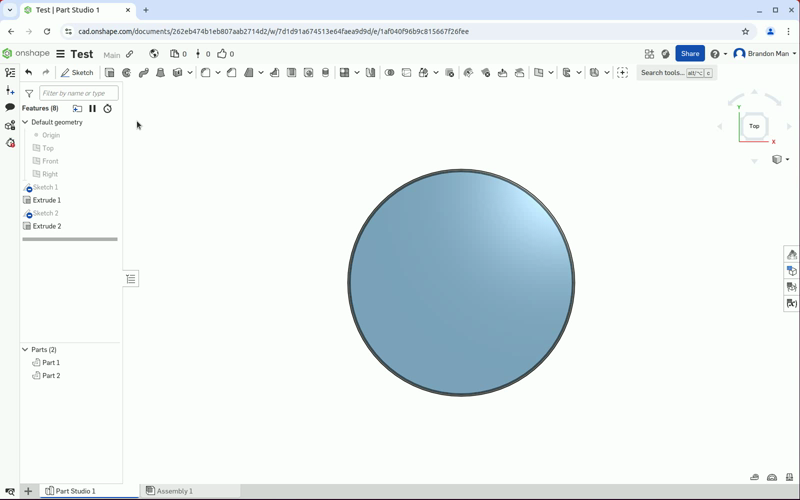
key(shift+h)
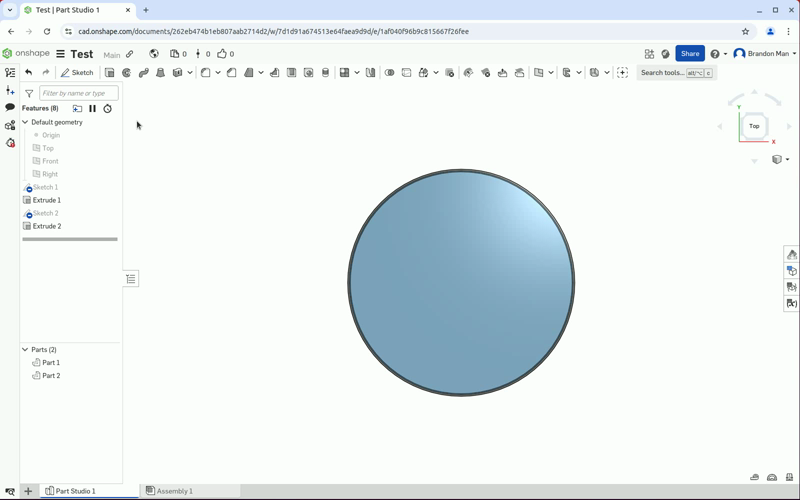
key(shift+h)
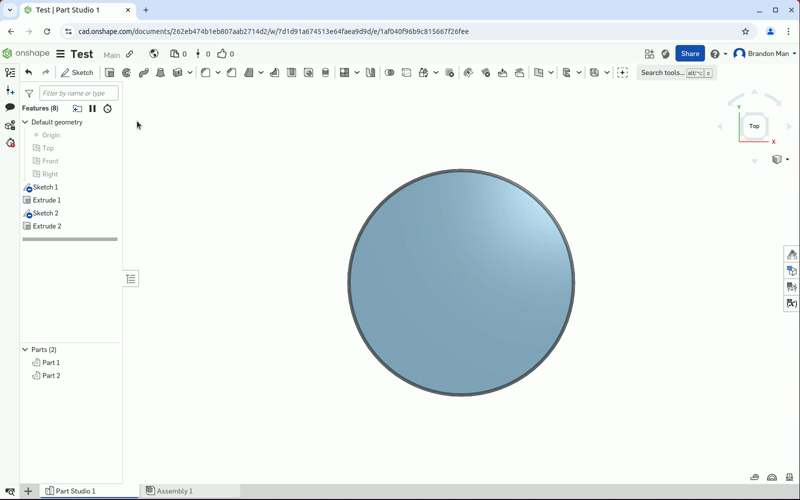
key(shift+7)
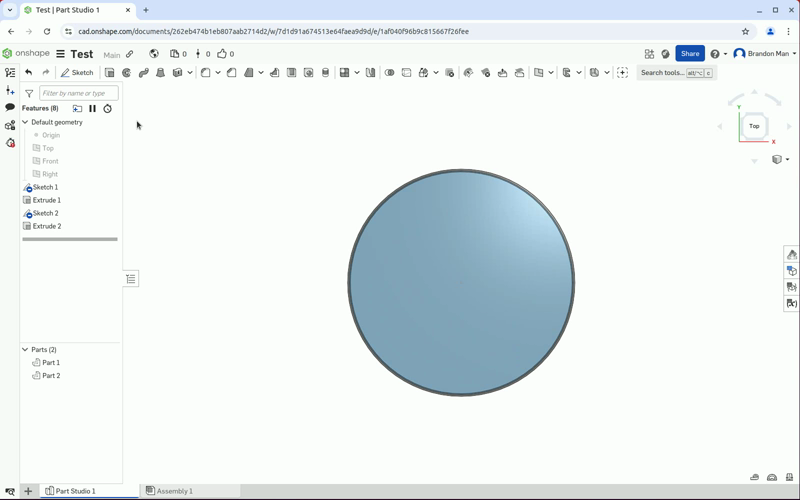
key(up, 3)
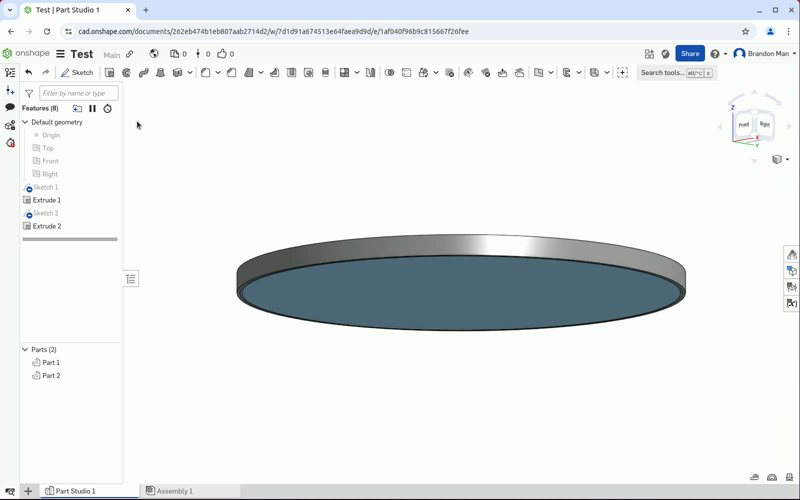
key(left, 3)
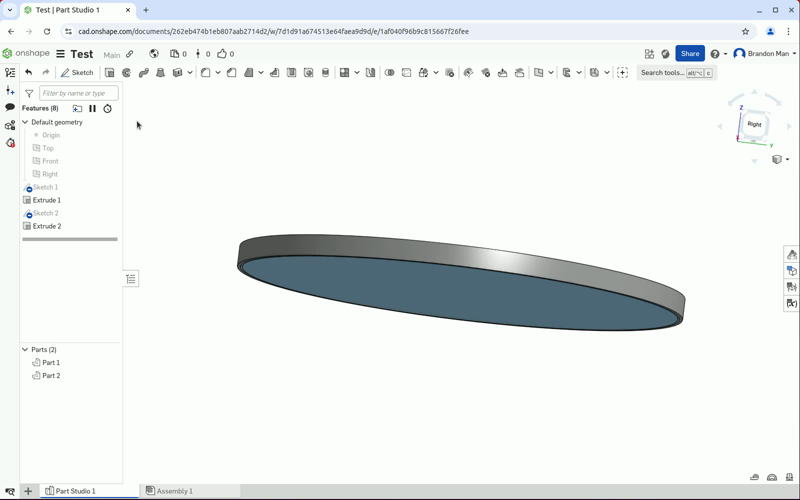
key(right, 3)
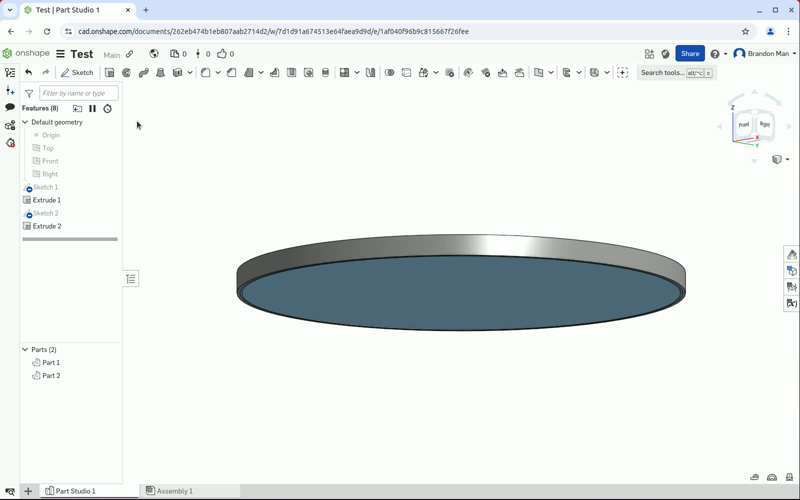
key(down, 3)
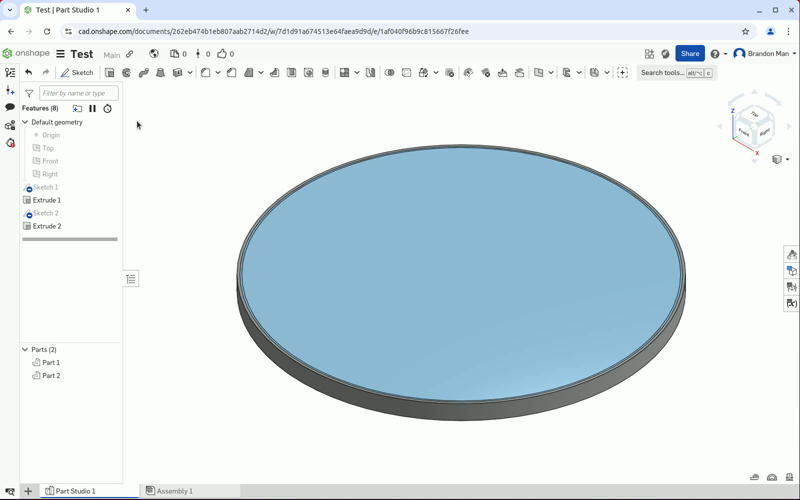
mouse_move(73, 189)
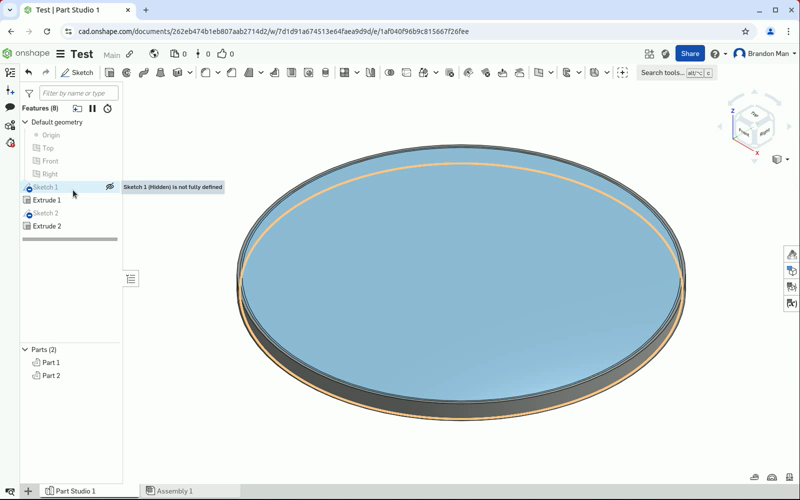
click(73, 189)